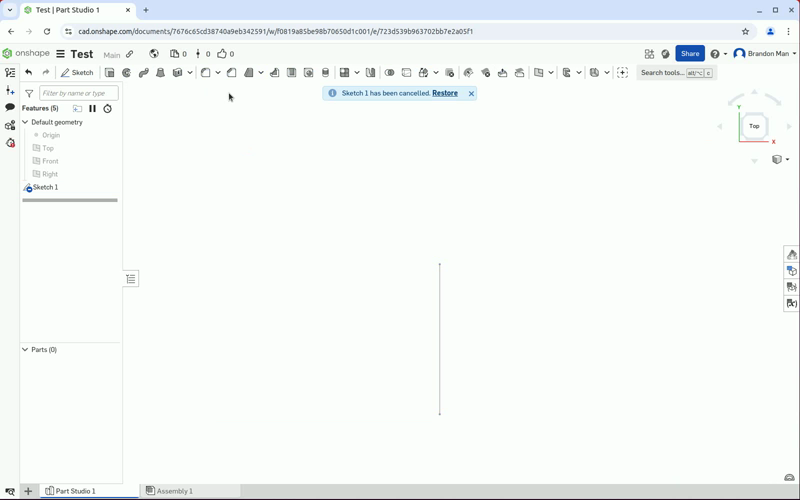
key(shift+h)
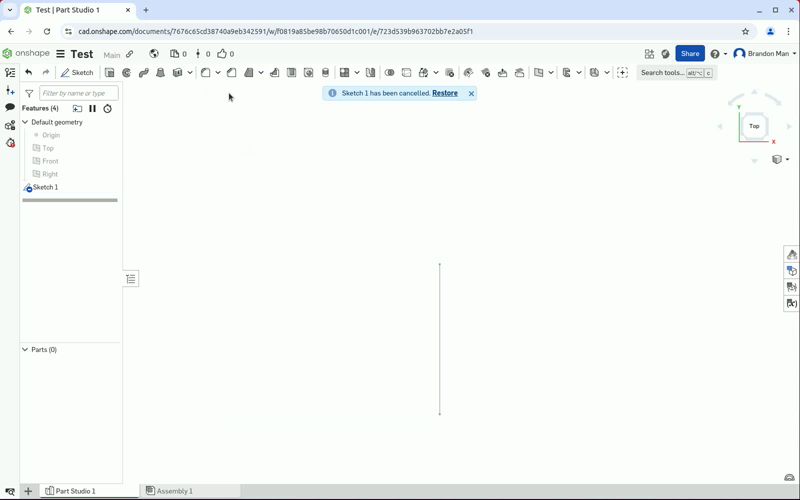
key(shift+s)
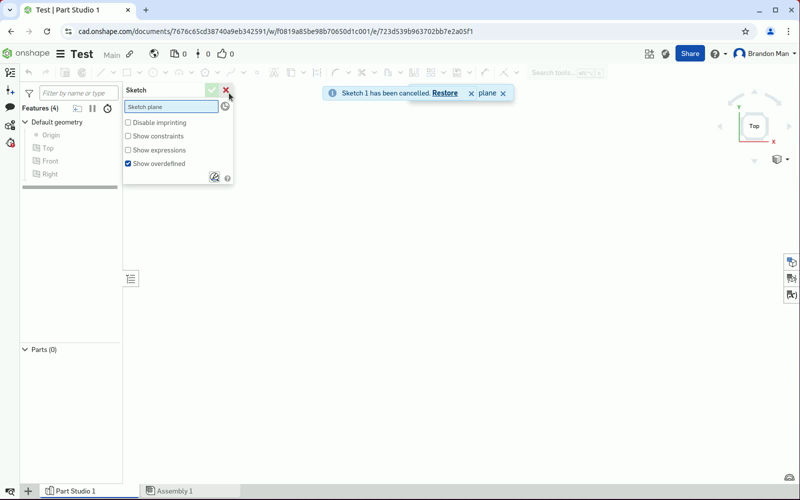
mouse_move(73, 150)
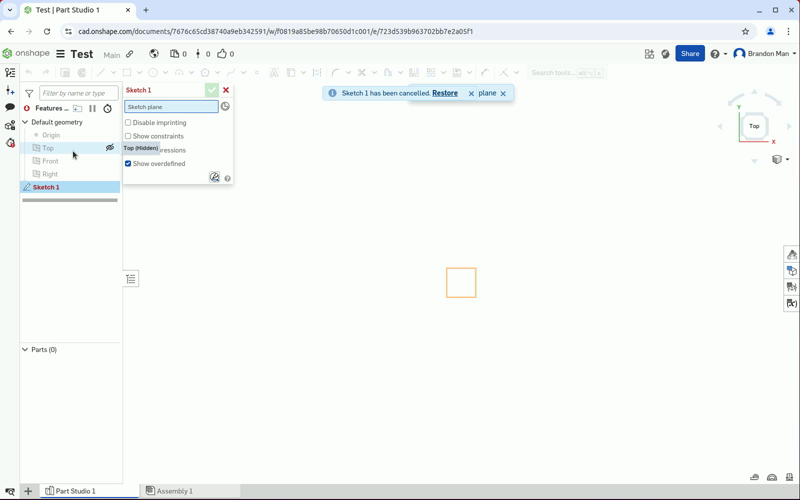
click(73, 150)
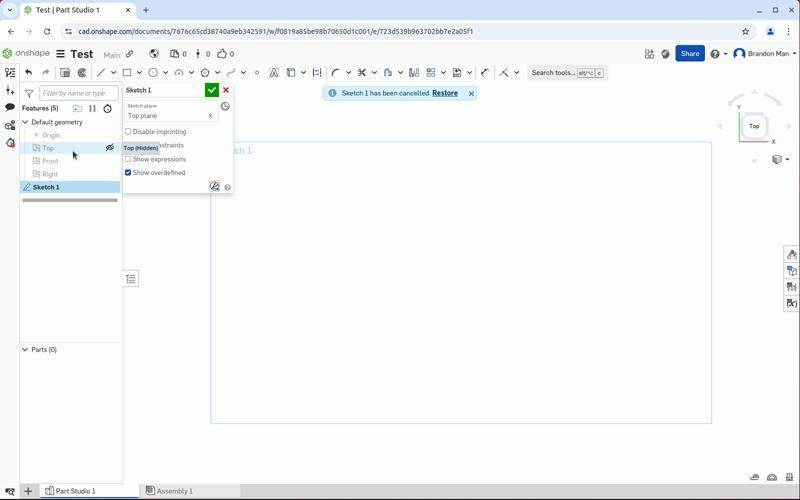
mouse_move(73, 352)
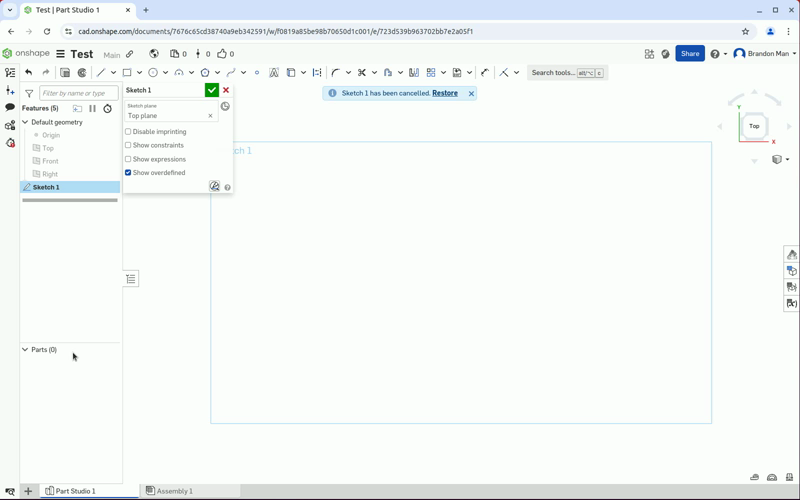
key(y)
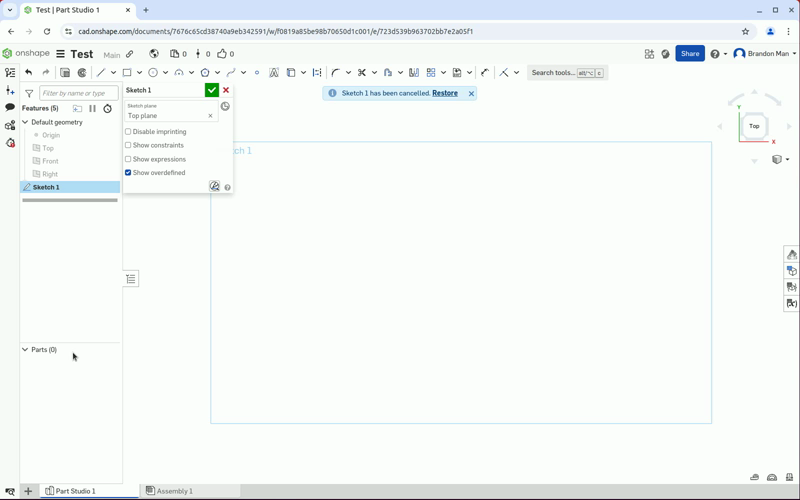
key(l)
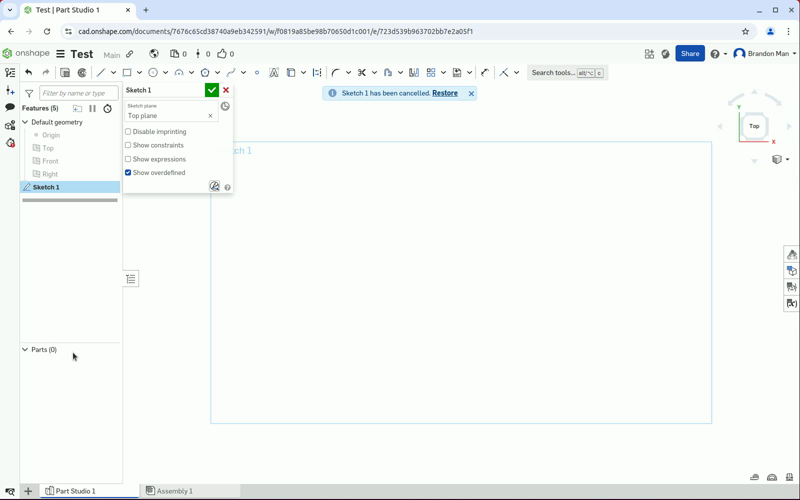
key_down(shift)
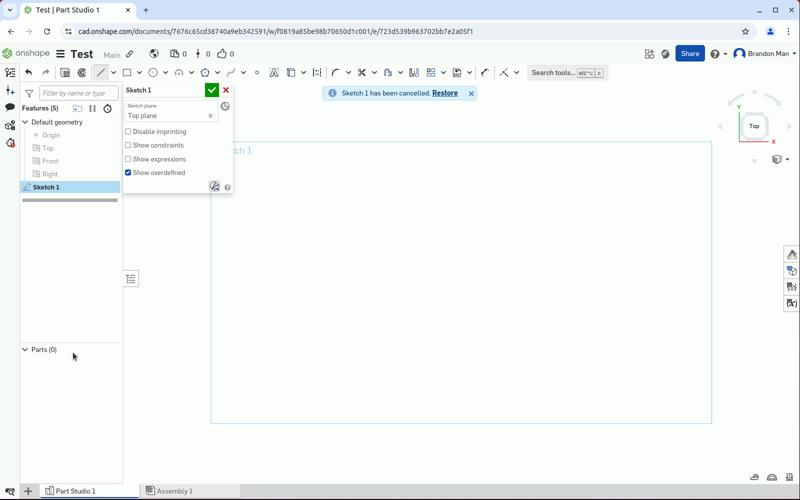
mouse_move(417, 282)
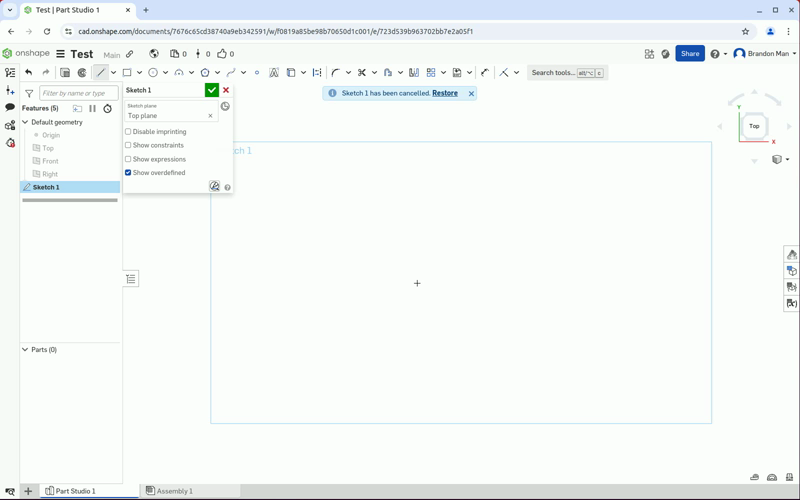
click(417, 282)
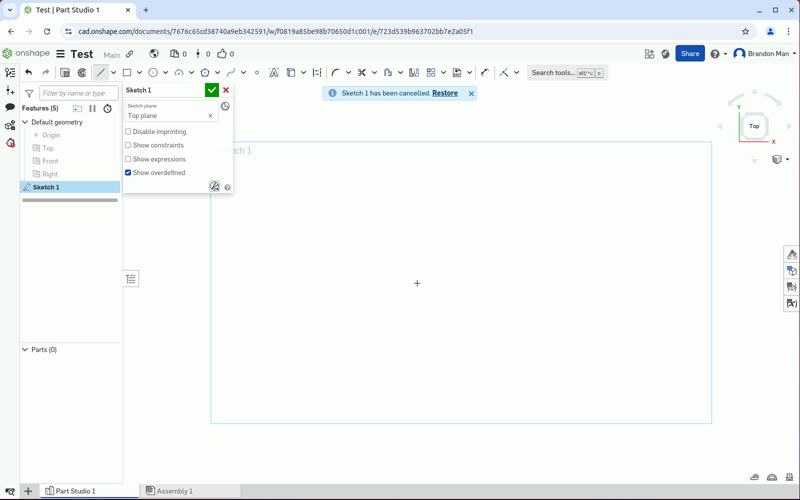
key_up(shift)
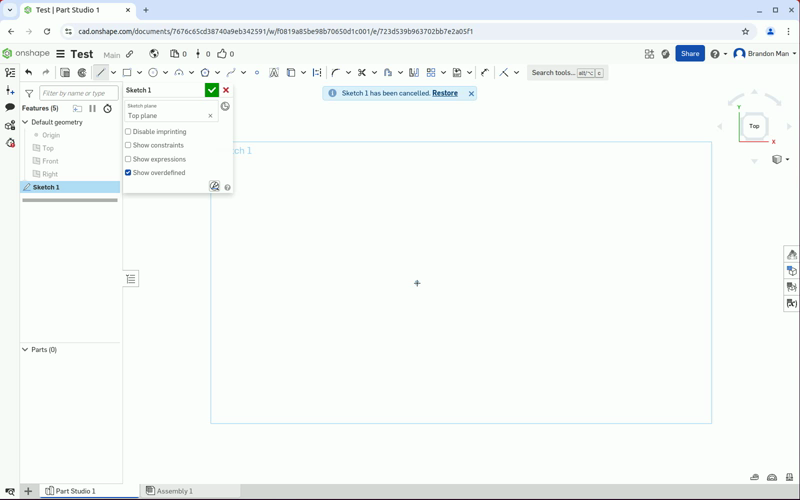
key_down(shift)
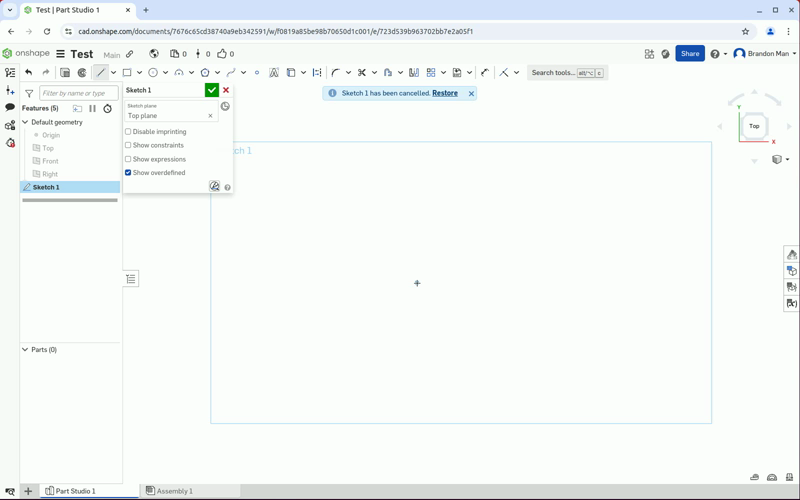
mouse_move(505, 282)
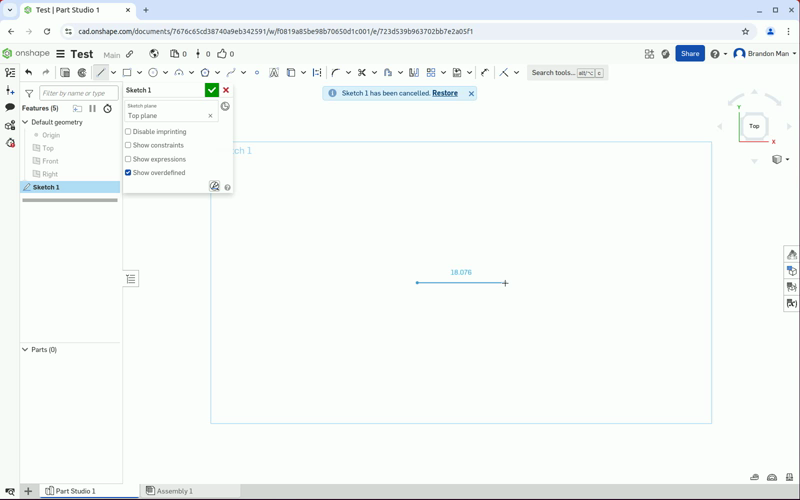
click(505, 282)
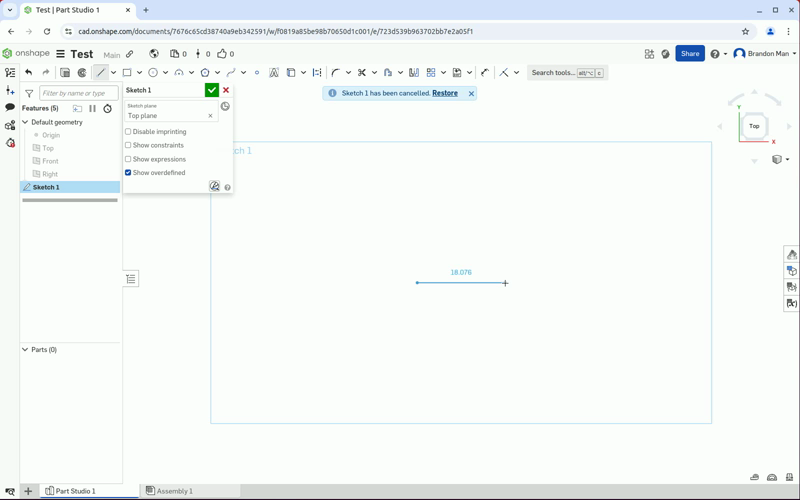
key_up(shift)
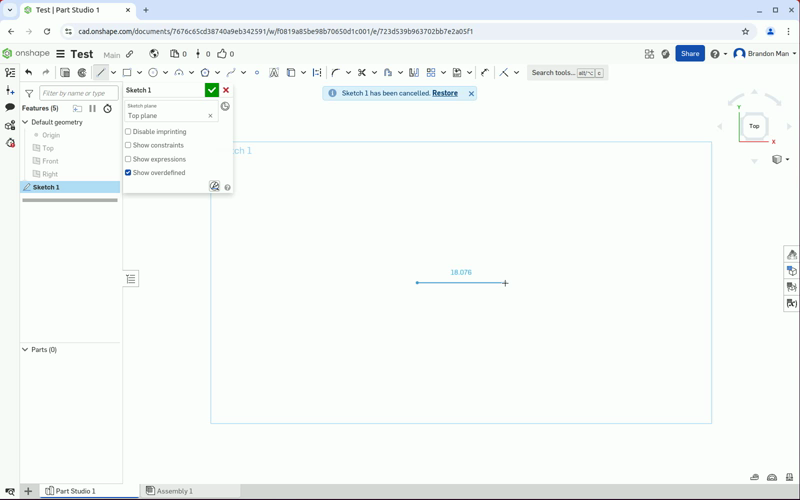
key_down(shift)
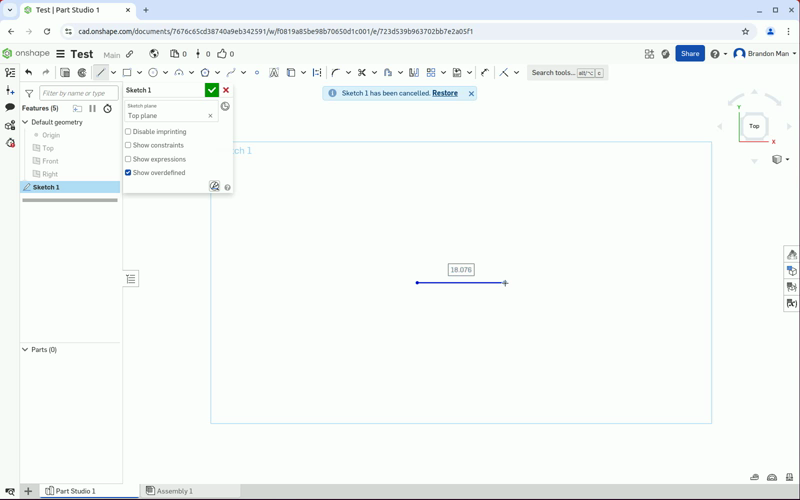
mouse_move(505, 214)
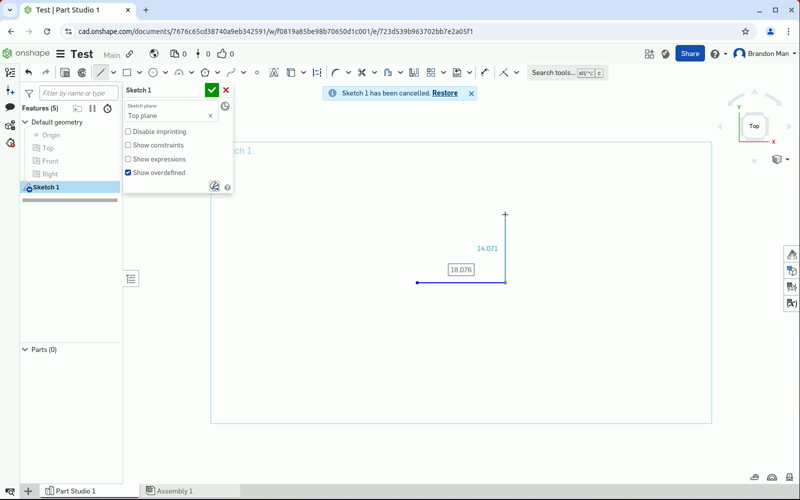
click(505, 214)
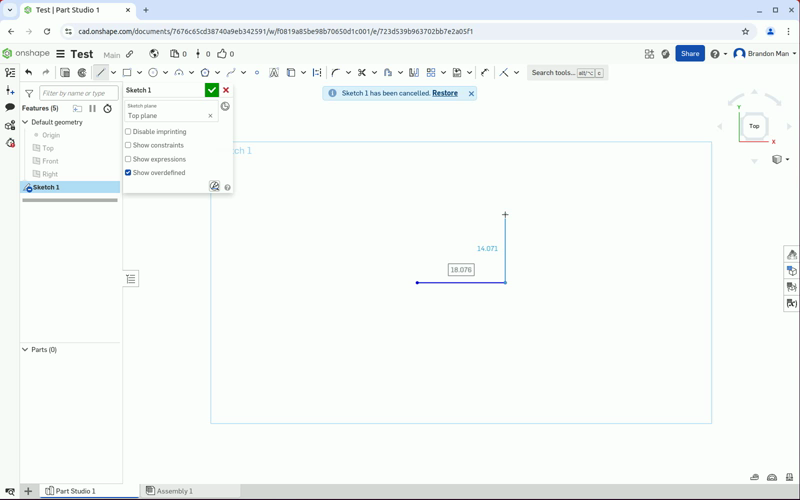
key_up(shift)
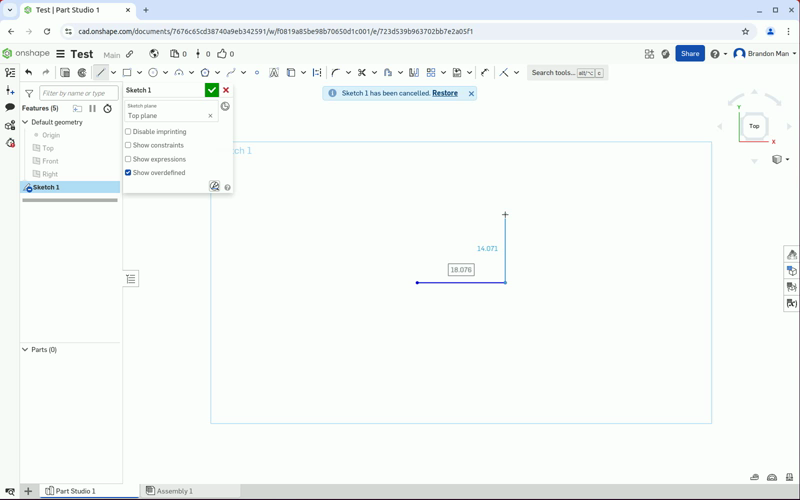
key_down(shift)
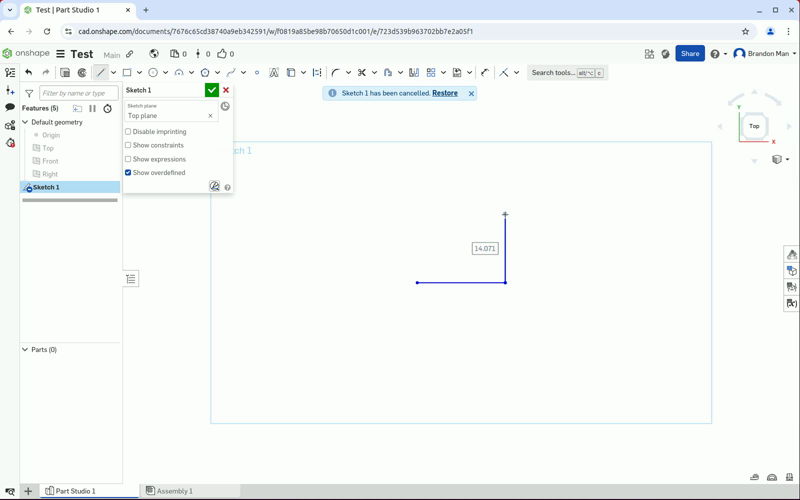
mouse_move(535, 214)
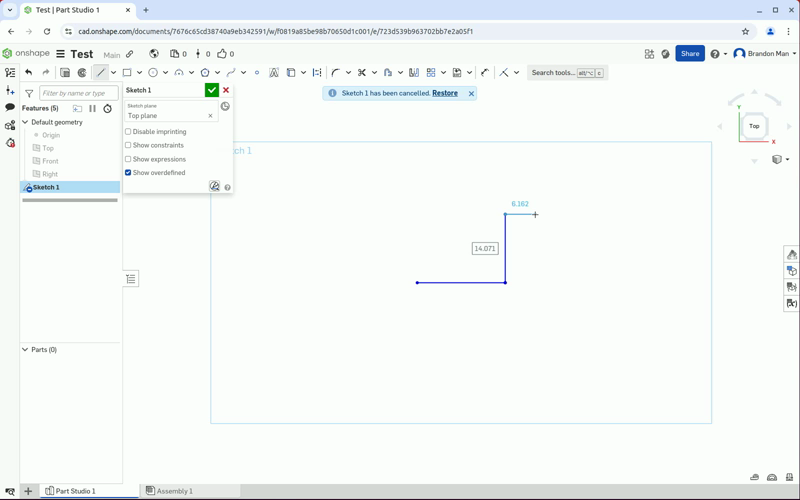
mouse_move(505, 196)
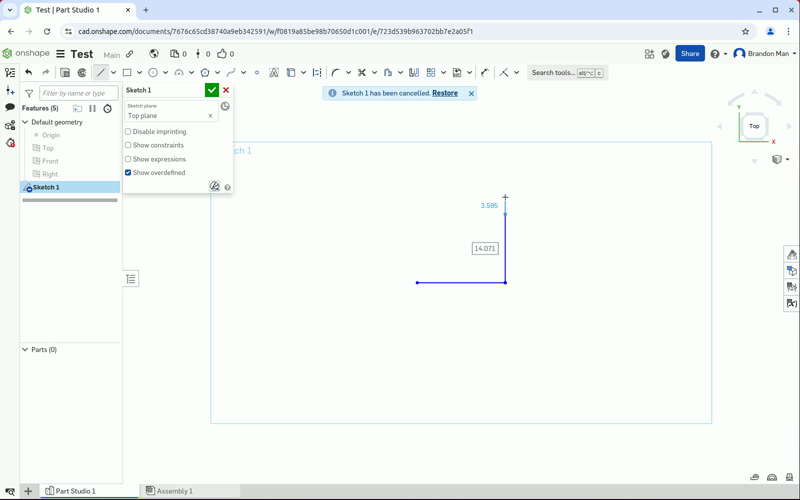
click(505, 196)
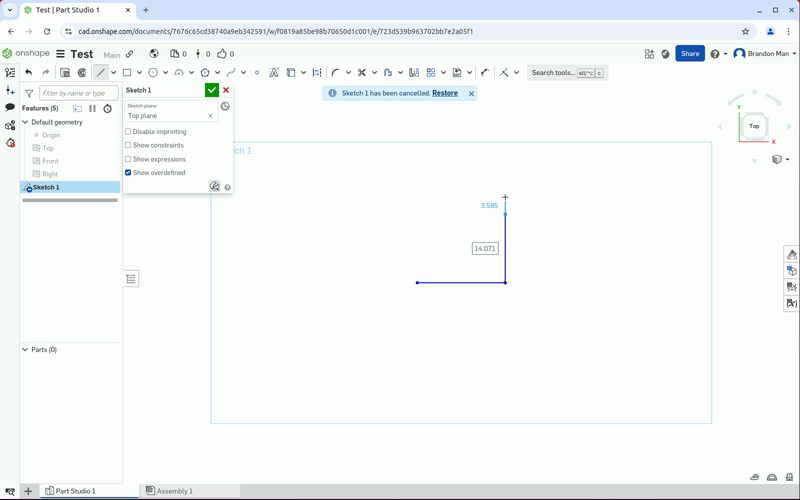
key_up(shift)
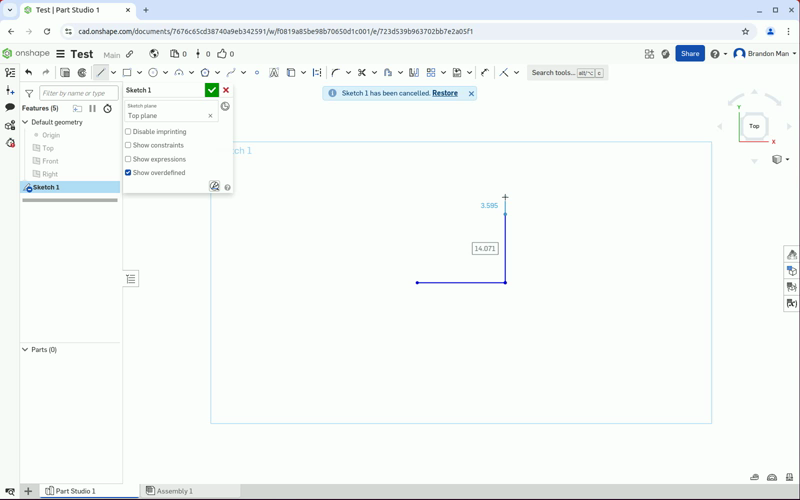
key_down(shift)
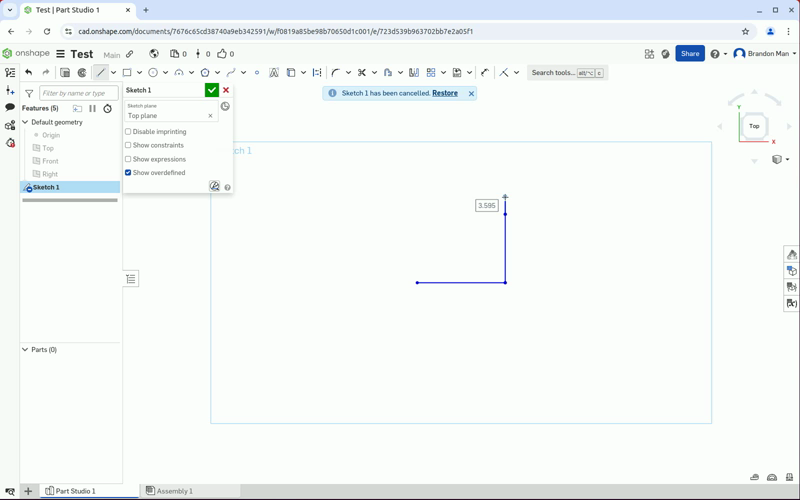
mouse_move(535, 196)
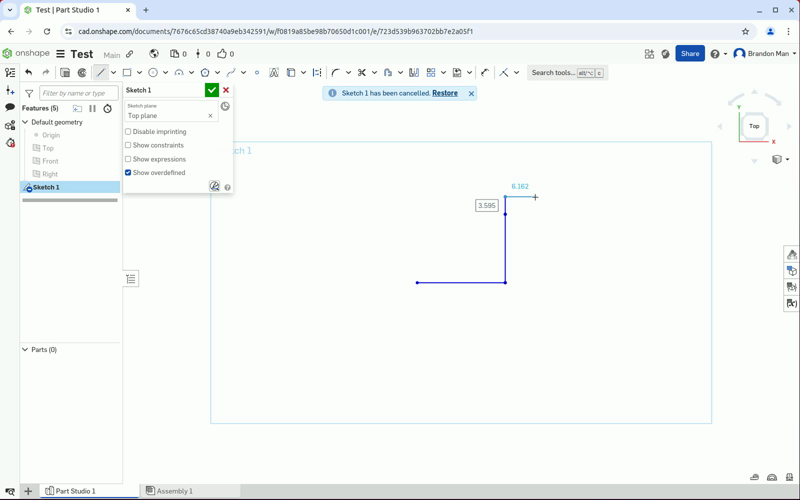
mouse_move(479, 170)
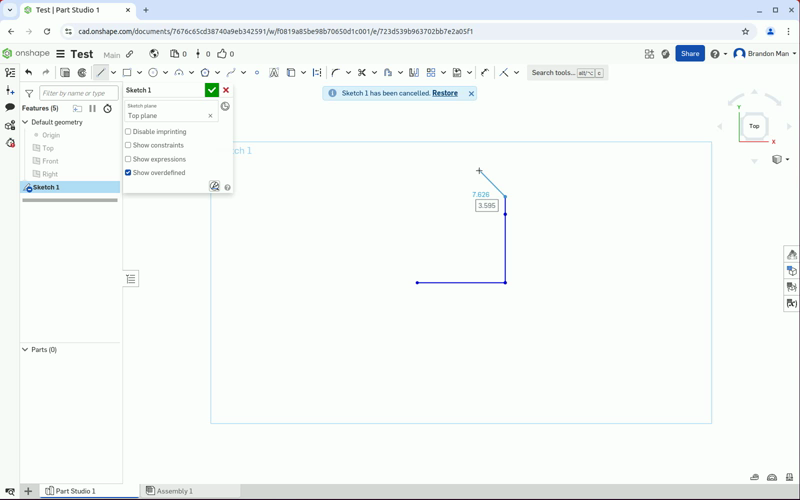
click(479, 170)
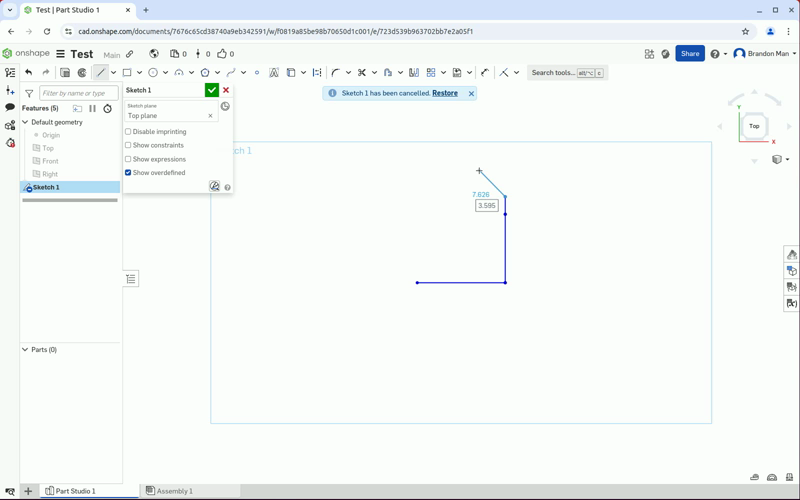
key_up(shift)
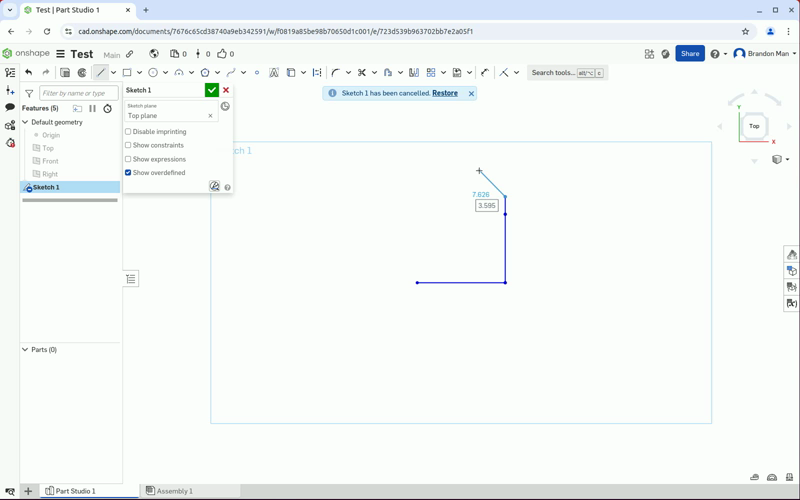
key_down(shift)
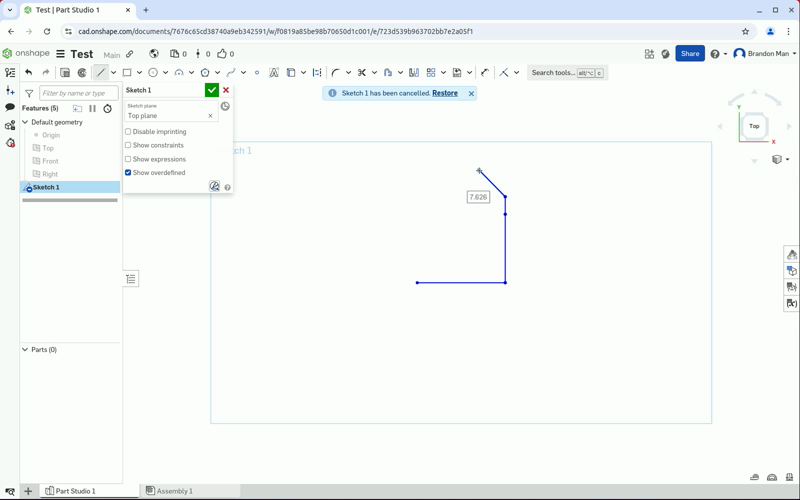
mouse_move(509, 170)
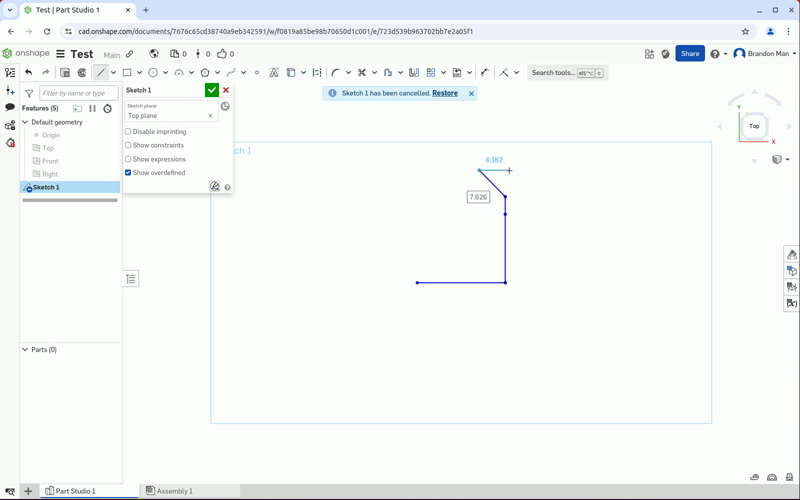
mouse_move(443, 170)
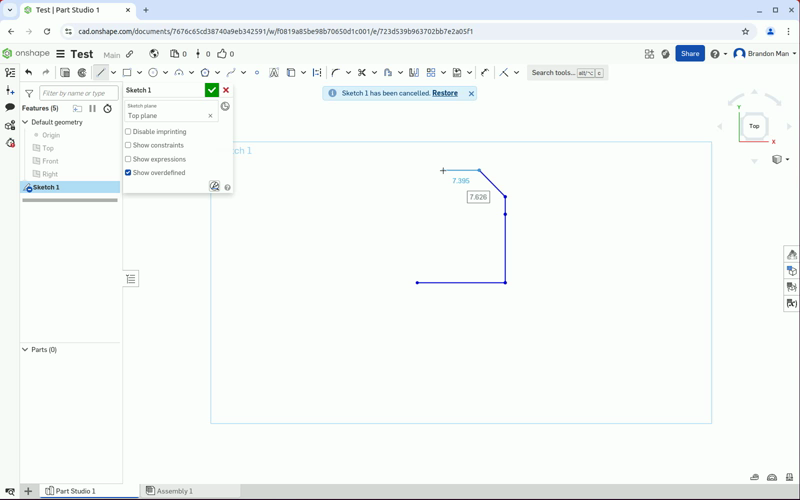
click(443, 170)
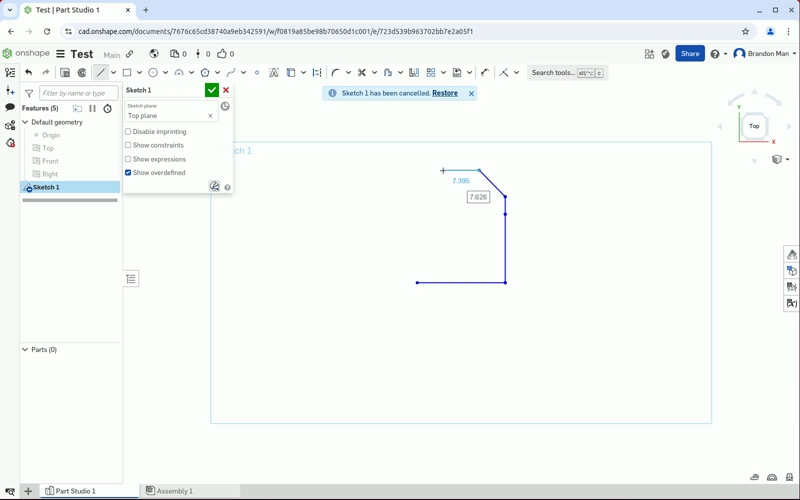
key_up(shift)
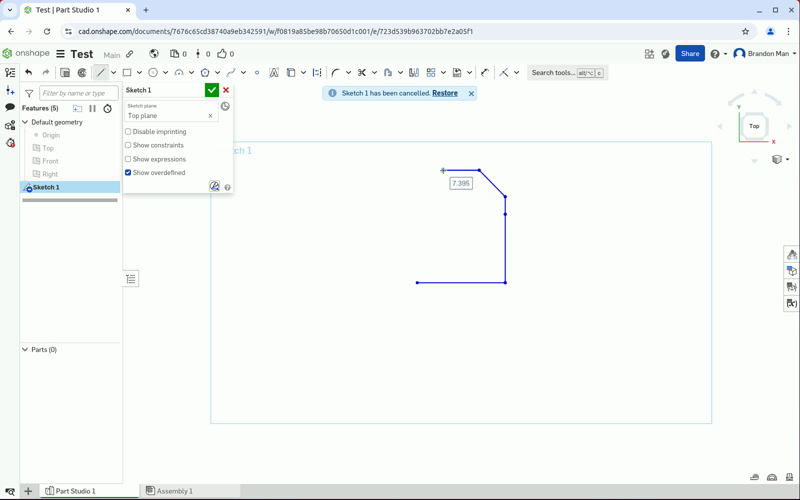
key_down(shift)
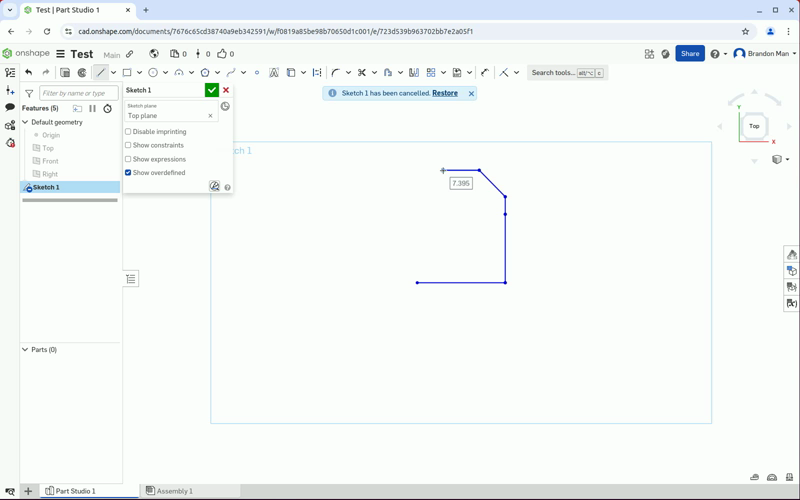
mouse_move(473, 170)
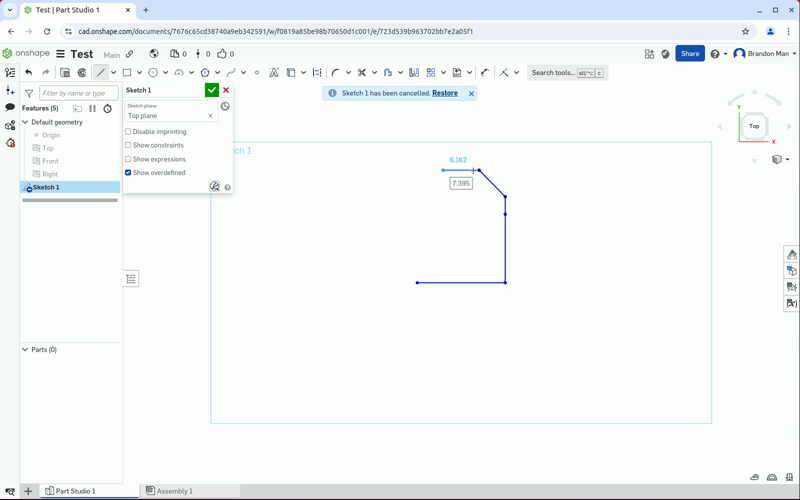
mouse_move(417, 196)
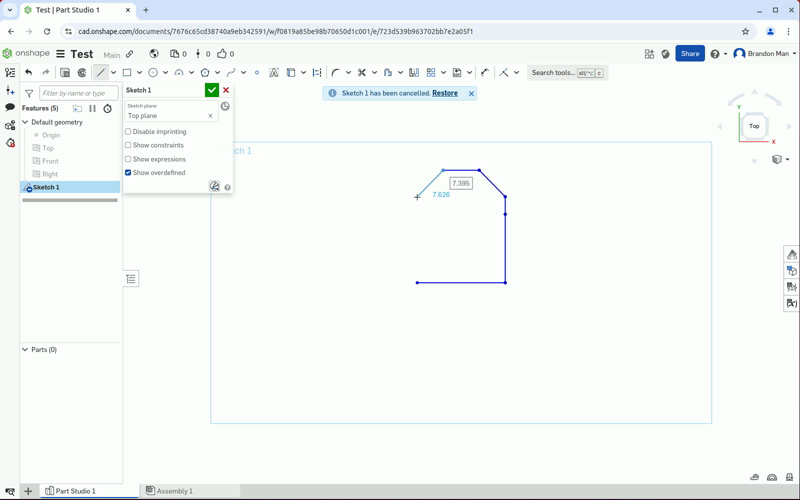
click(417, 196)
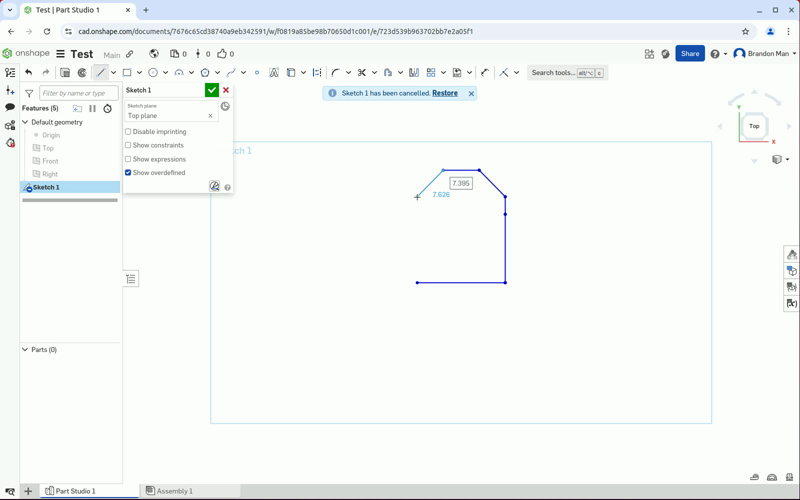
key_up(shift)
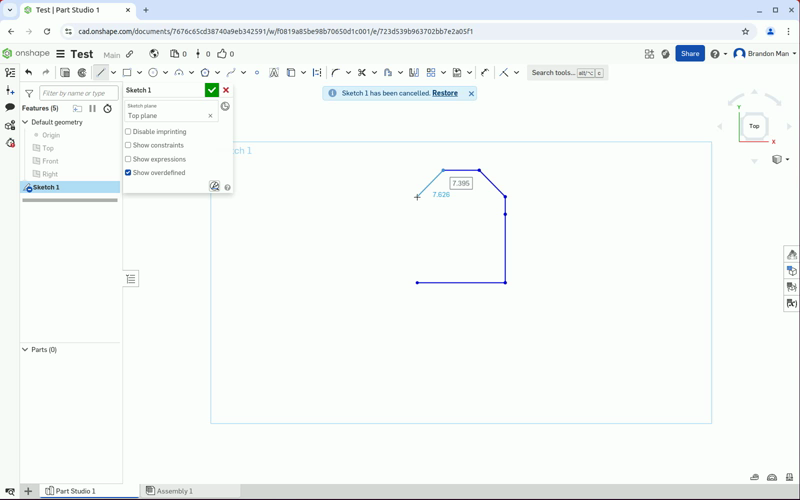
key_down(shift)
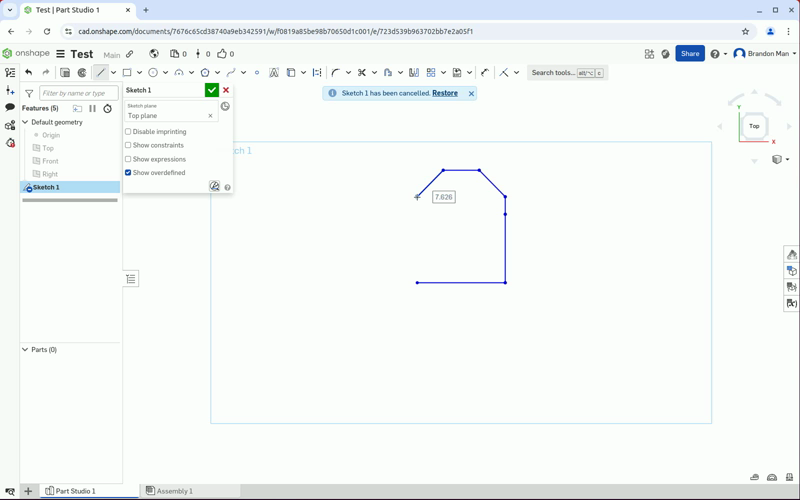
mouse_move(447, 196)
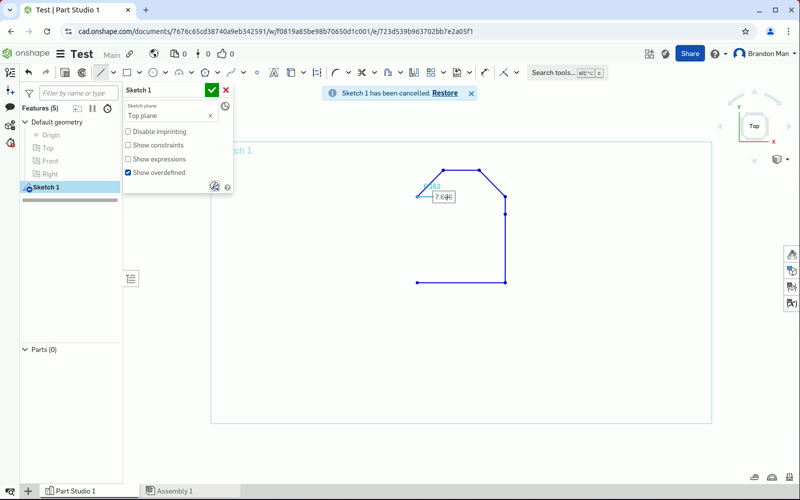
mouse_move(417, 214)
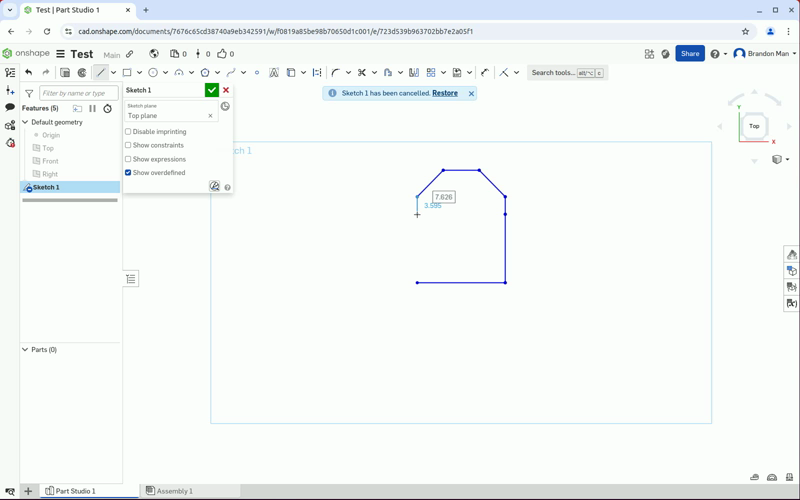
click(417, 214)
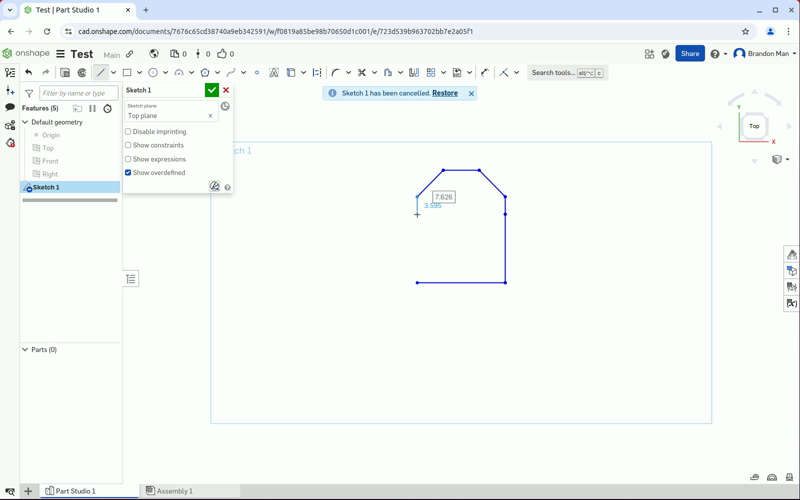
key_up(shift)
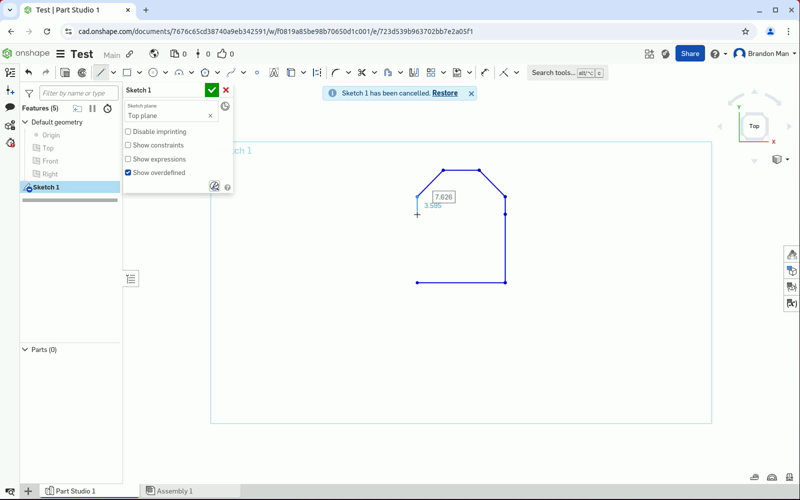
key_down(shift)
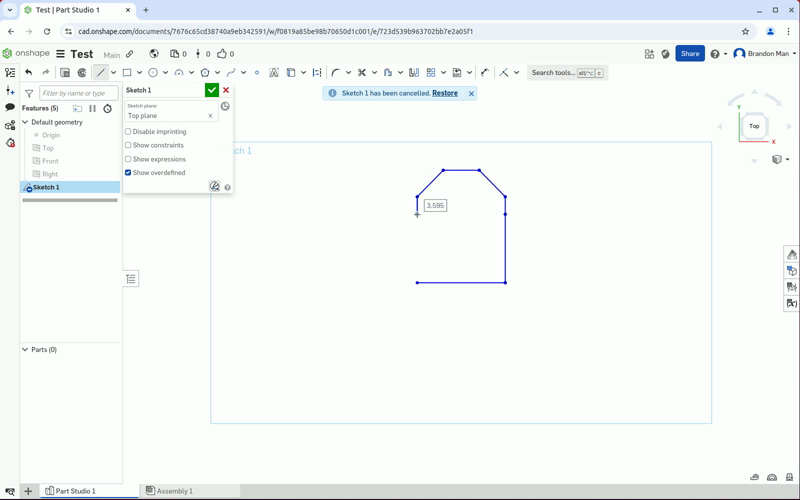
mouse_move(417, 282)
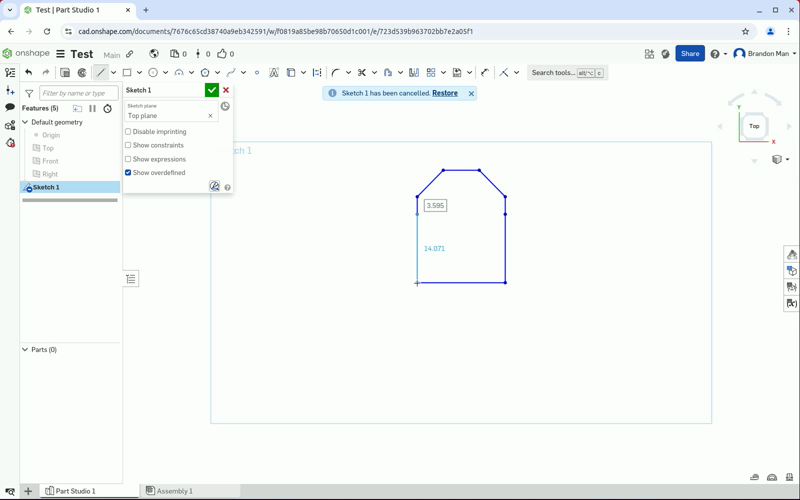
key_up(shift)
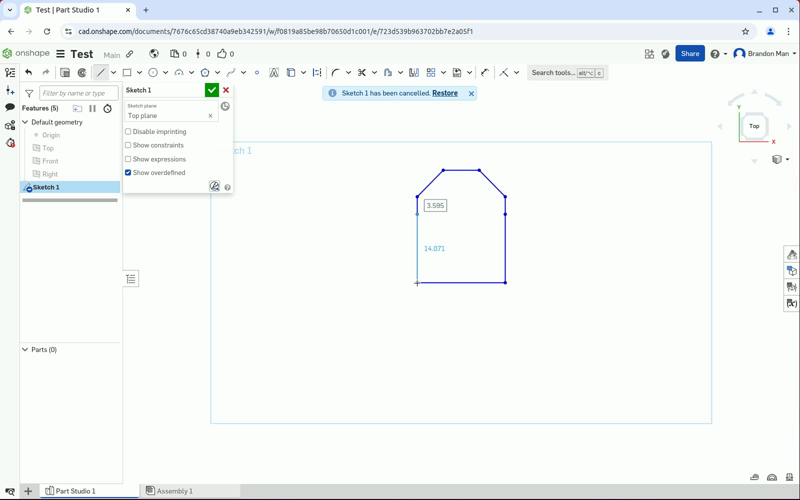
click(417, 282)
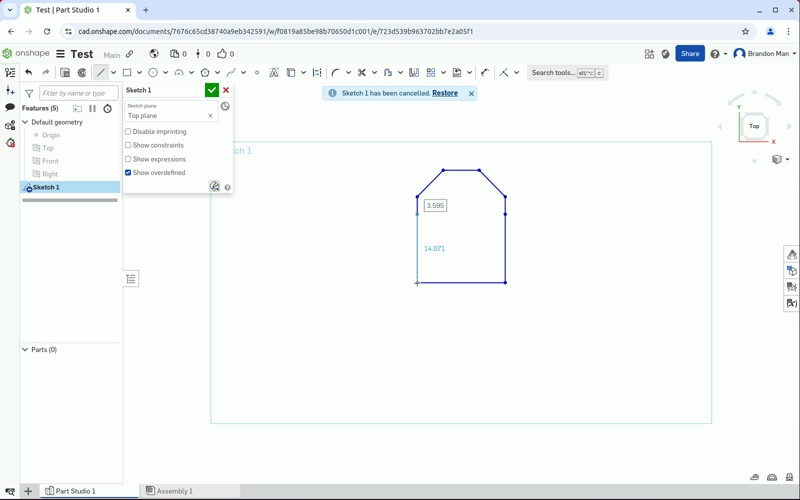
key(esc)
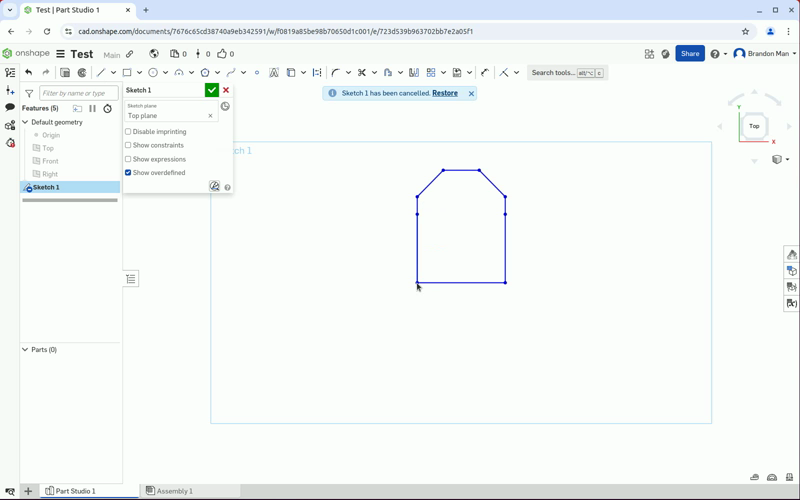
key(c)
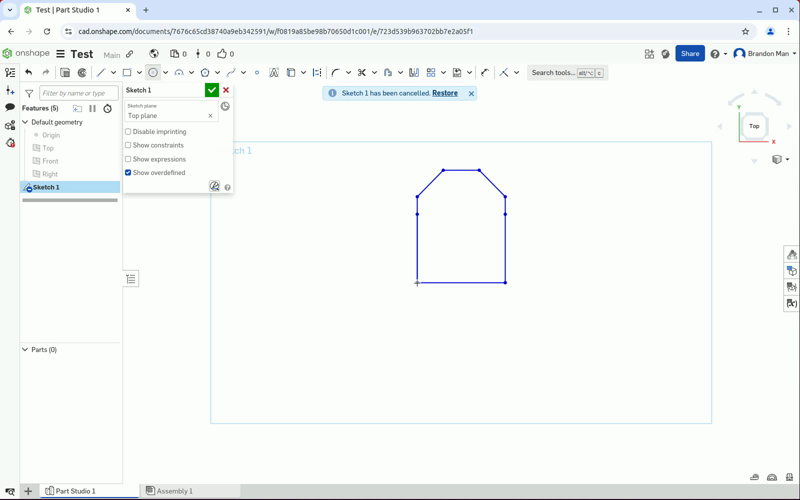
key_down(shift)
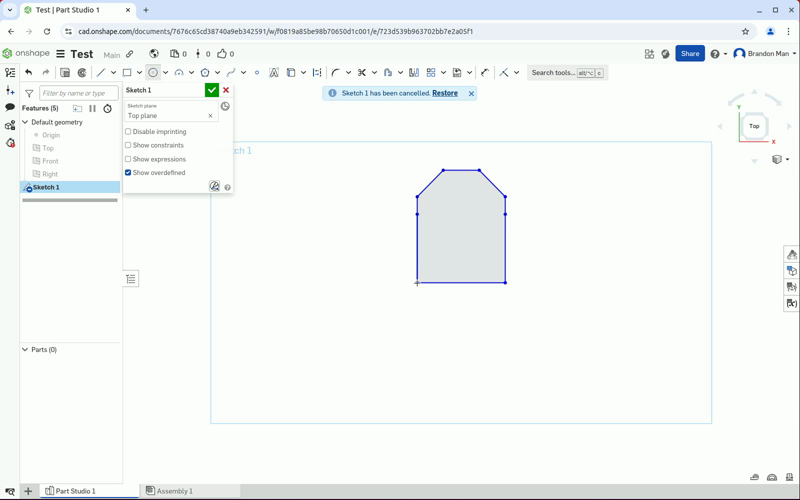
mouse_move(461, 198)
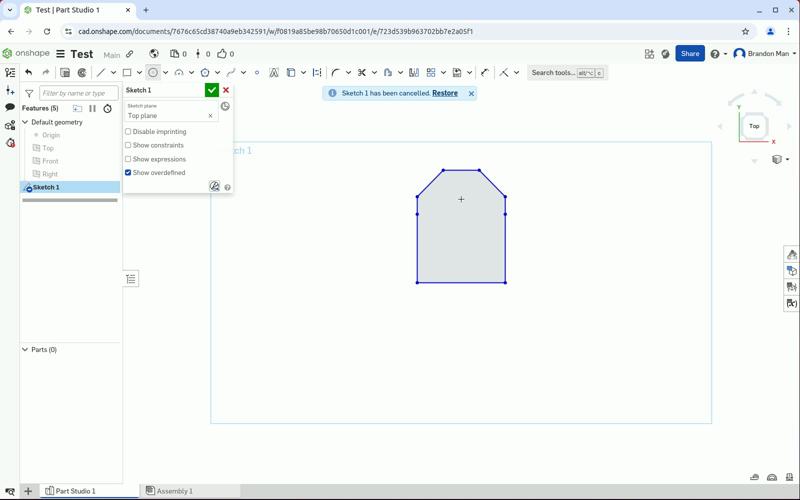
click(461, 198)
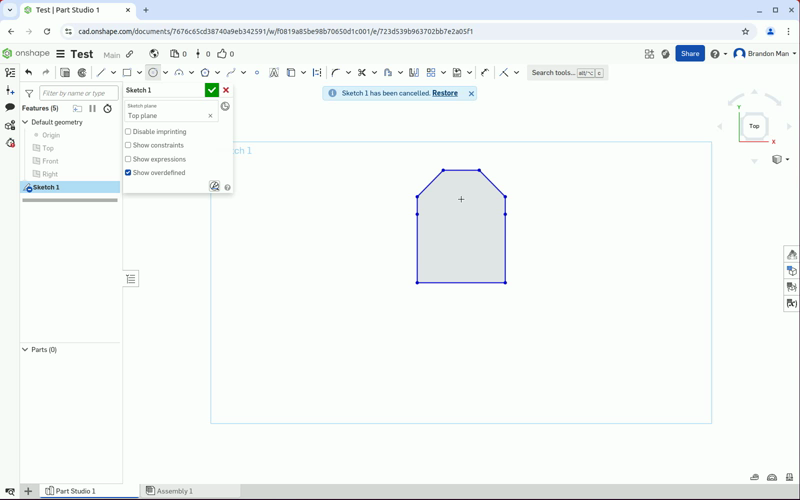
key_up(shift)
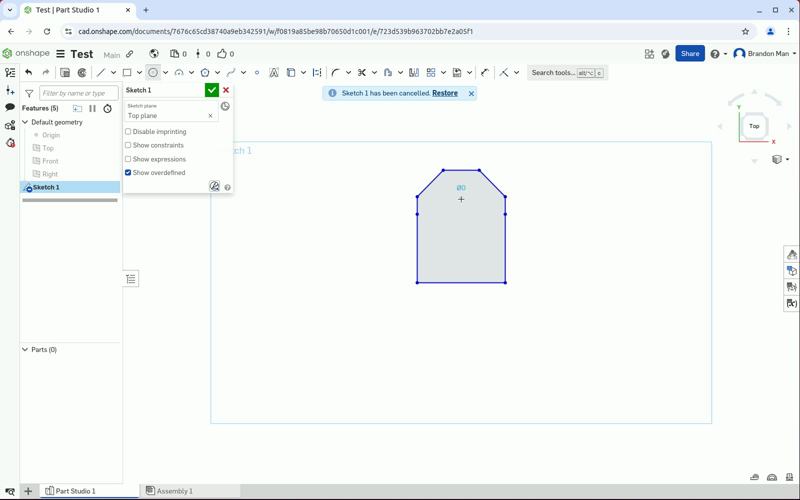
mouse_move(482, 198)
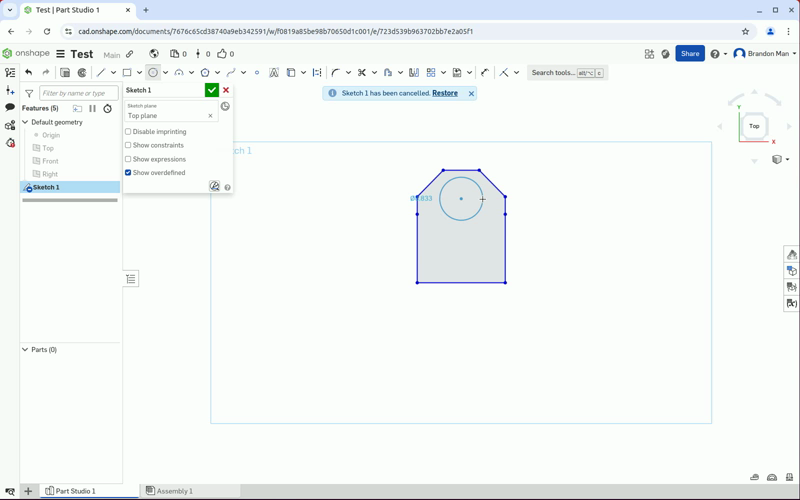
click(482, 198)
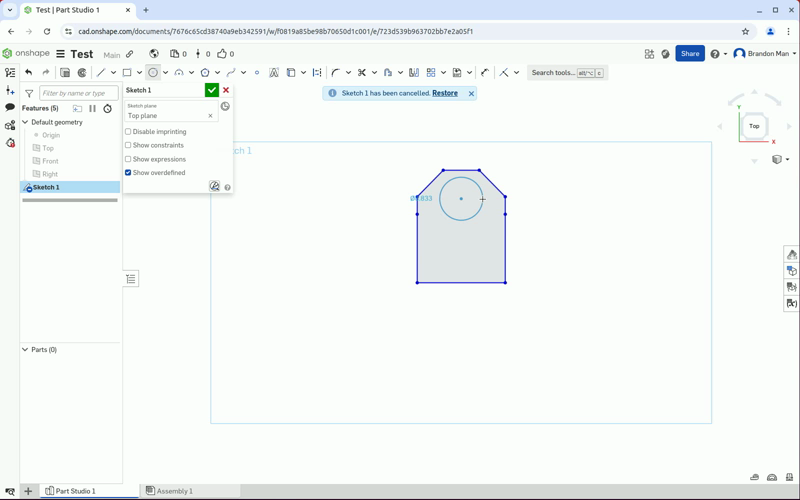
key(esc)
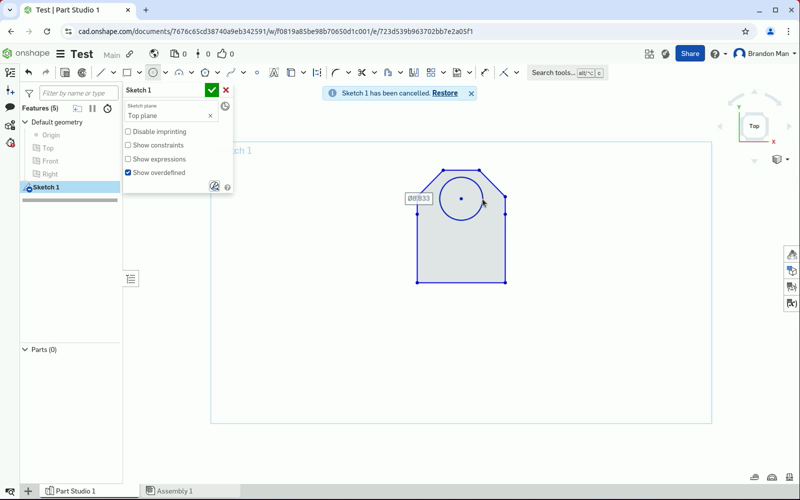
mouse_move(457, 241)
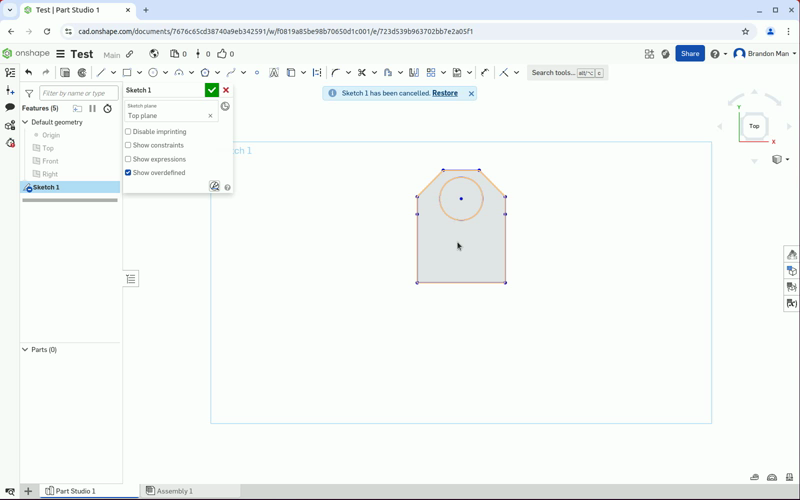
click(457, 241)
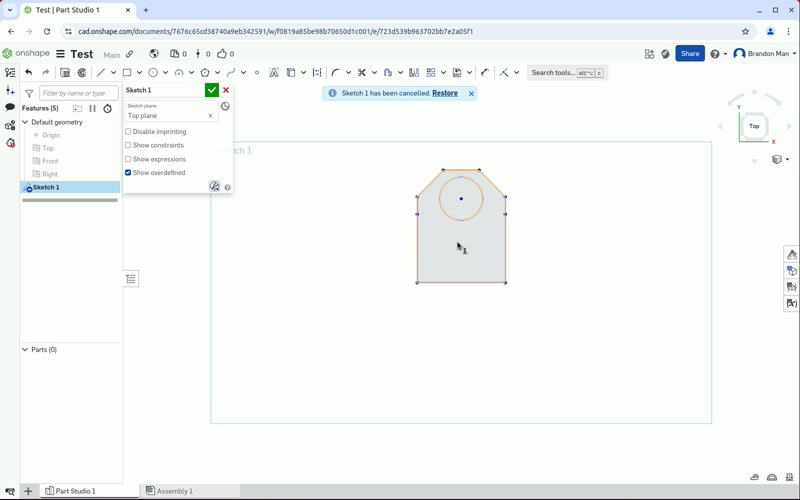
mouse_move(73, 352)
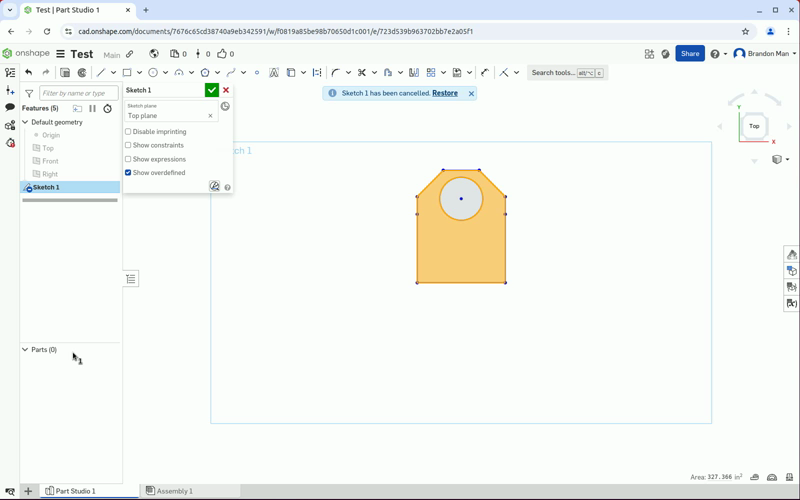
key(shift+y)
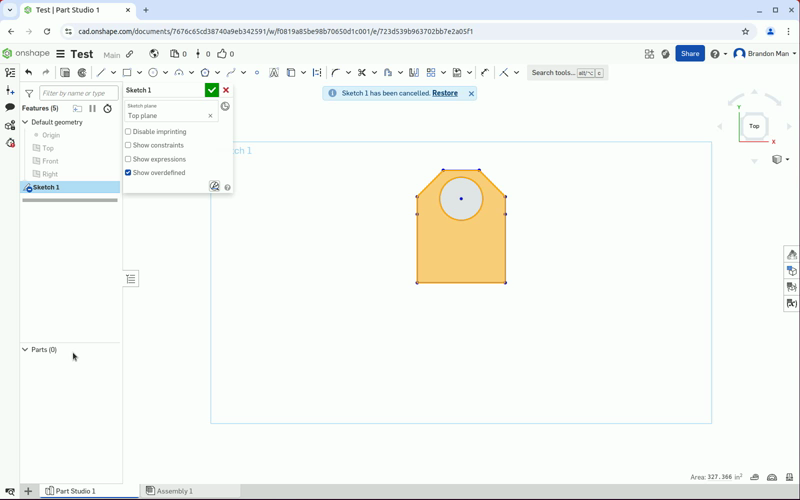
key(shift+e)
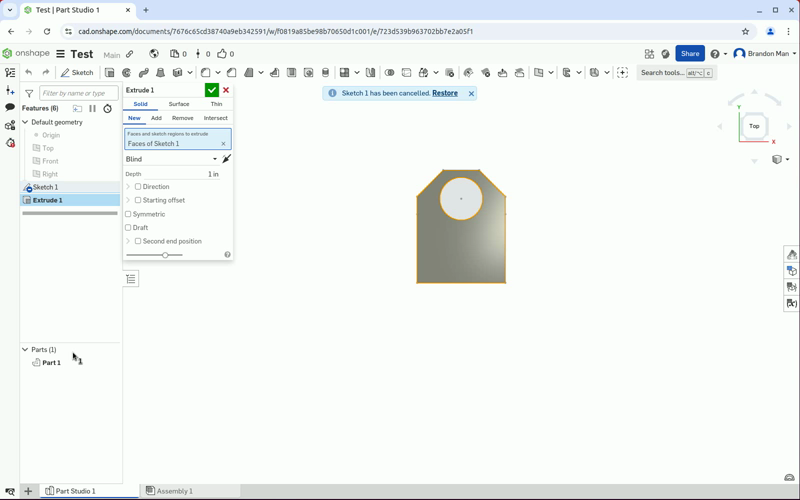
mouse_move(143, 106)
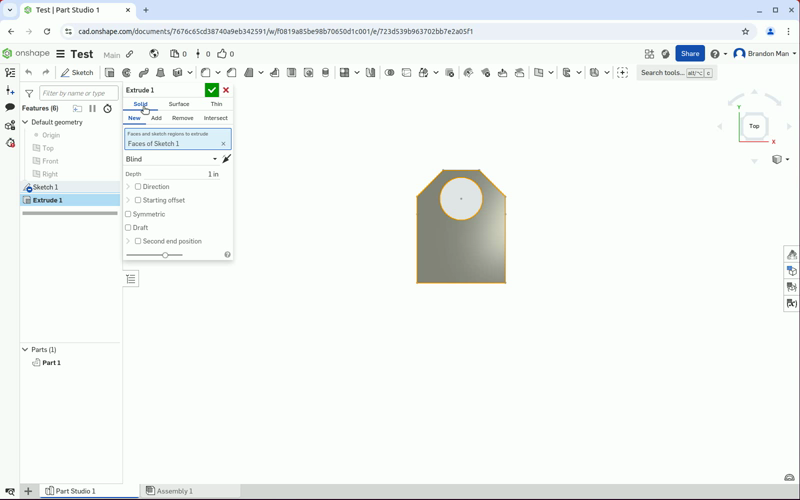
click(143, 106)
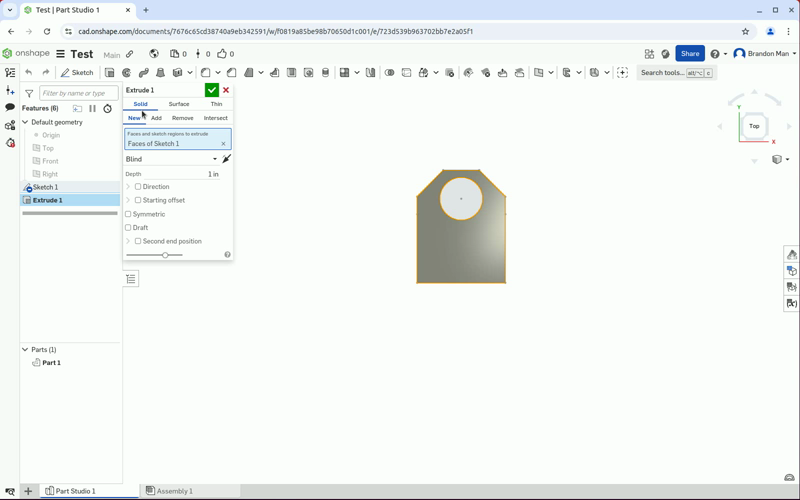
mouse_move(137, 120)
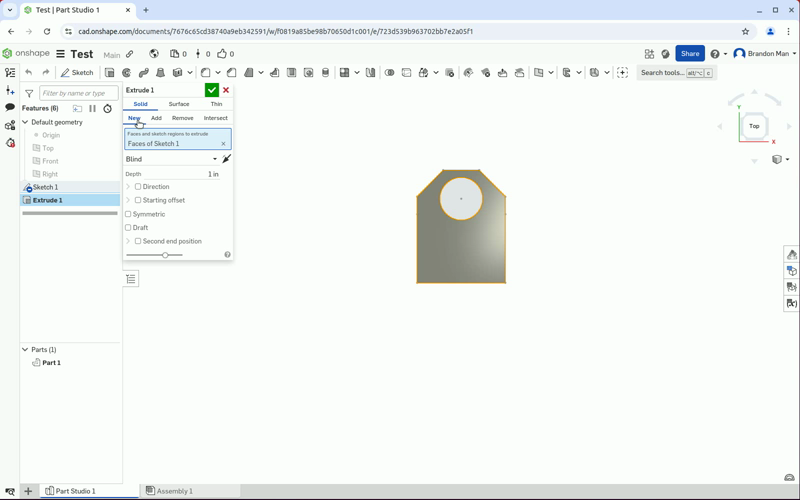
click(137, 120)
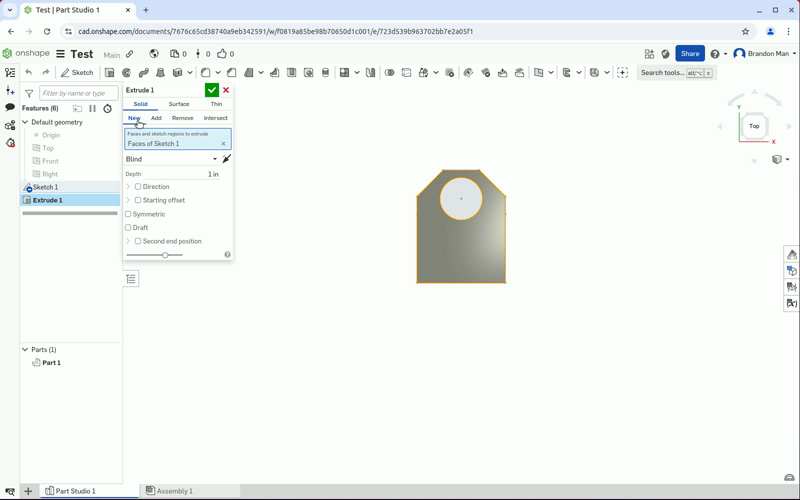
key(tab, 4)
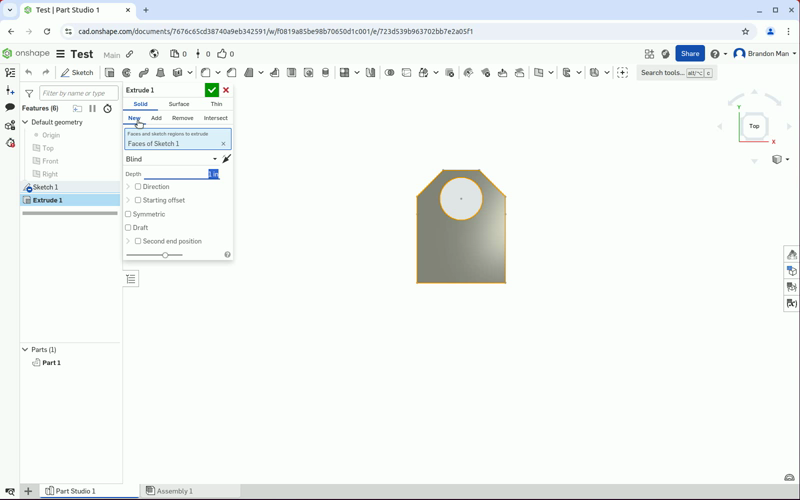
text(5.778)
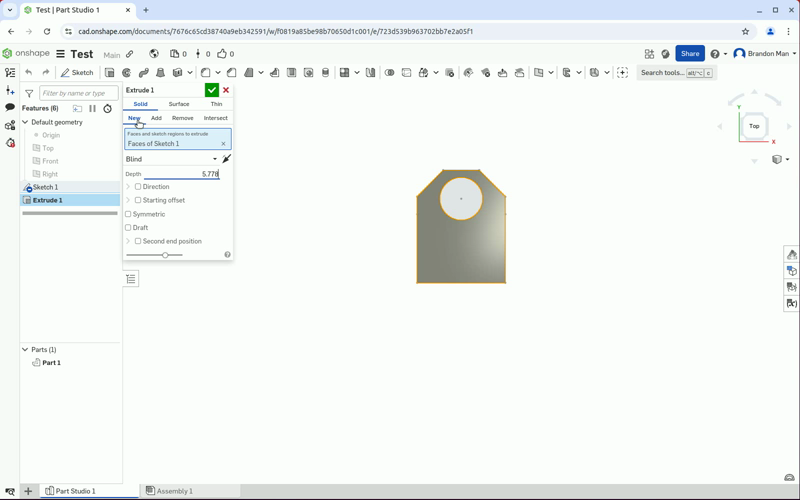
key(tab, 3)
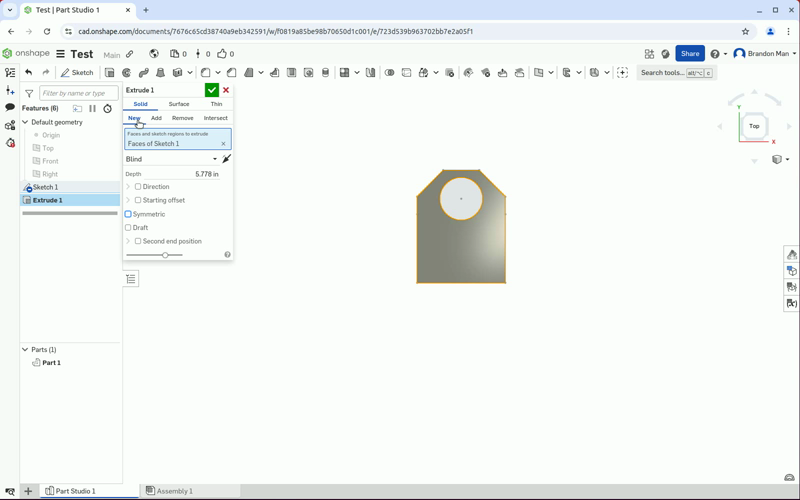
key(space)
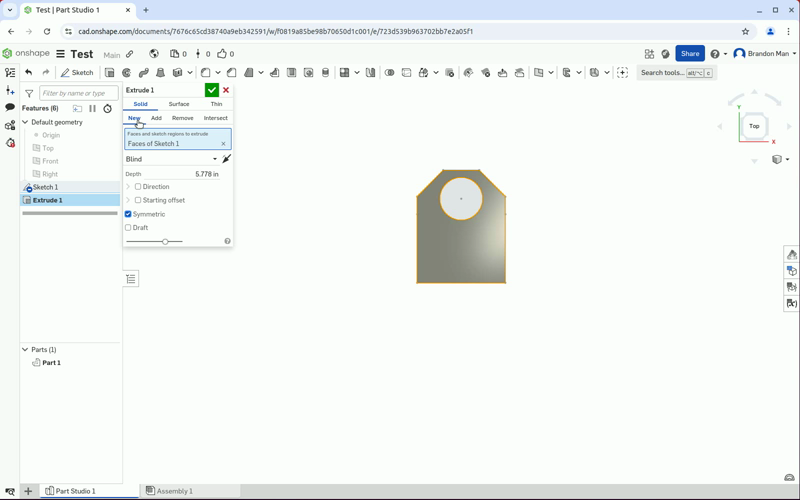
key(enter)
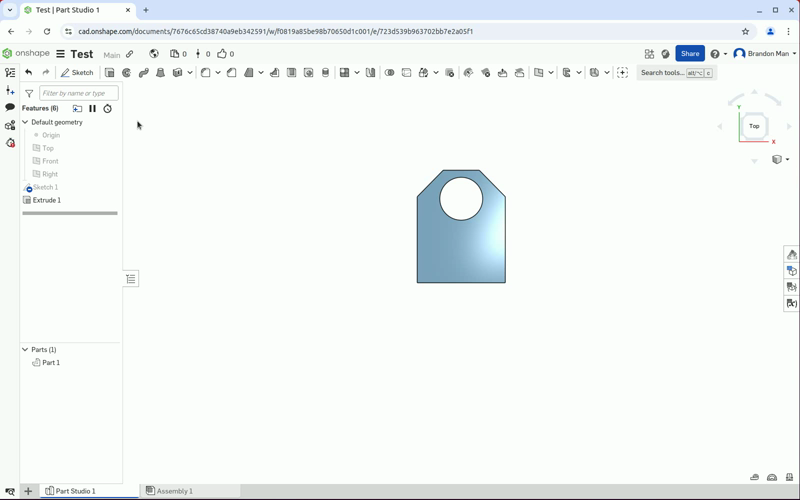
key(shift+h)
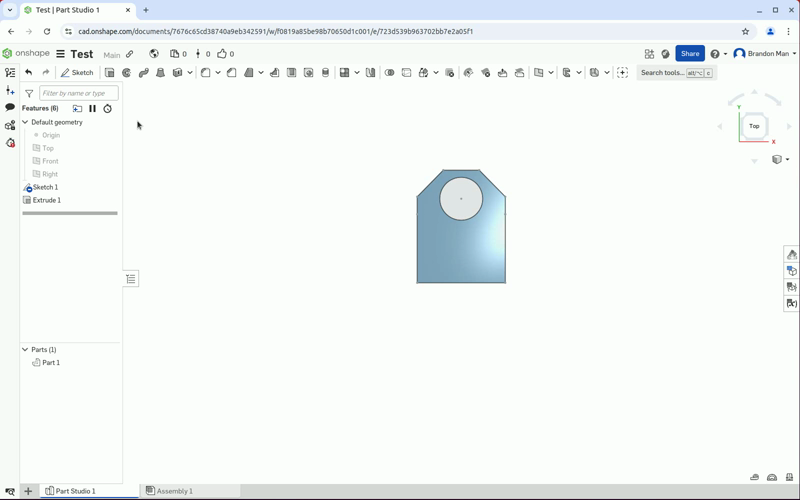
key(shift+h)
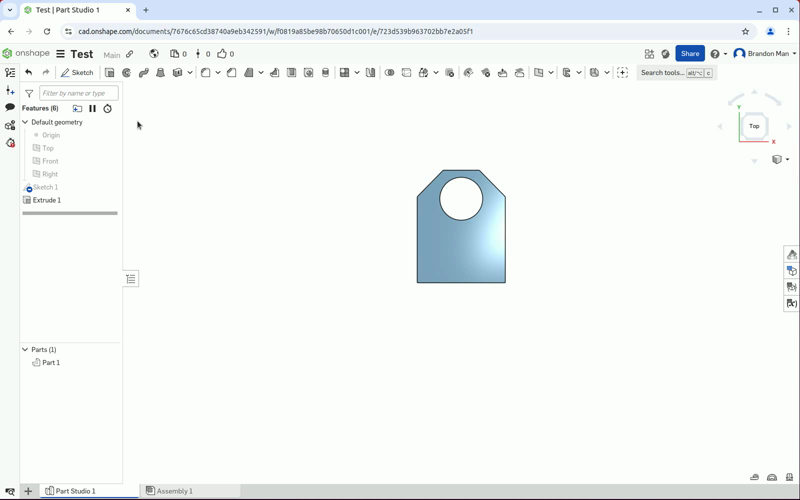
mouse_move(73, 189)
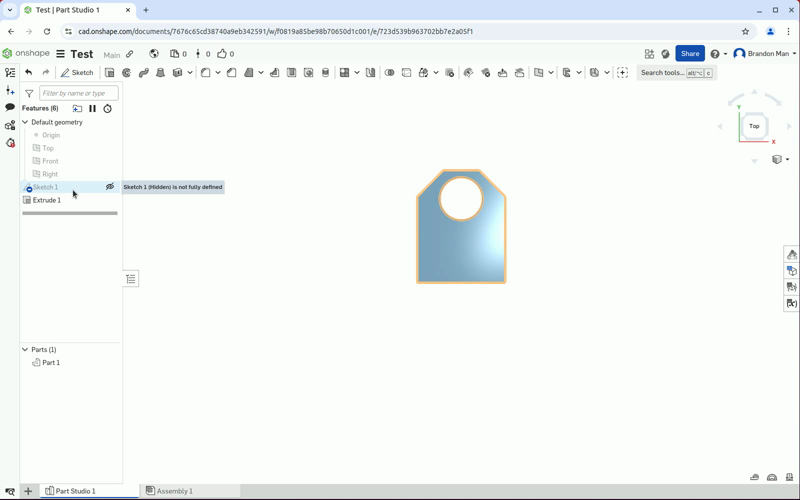
click(73, 189)
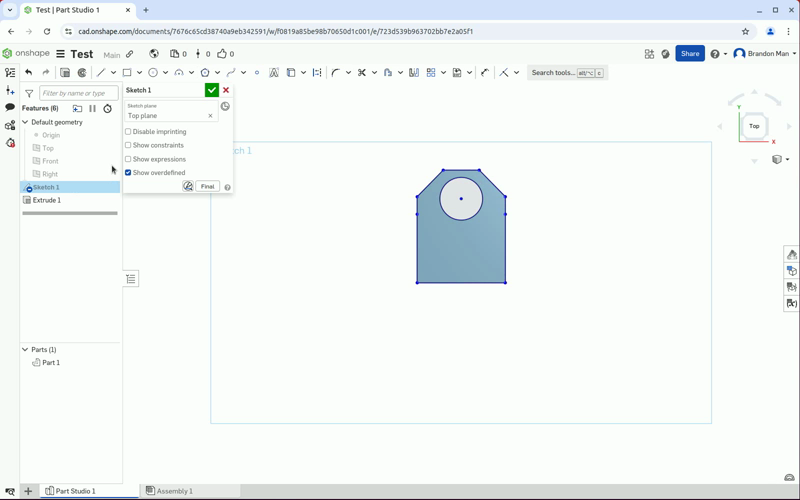
mouse_move(229, 92)
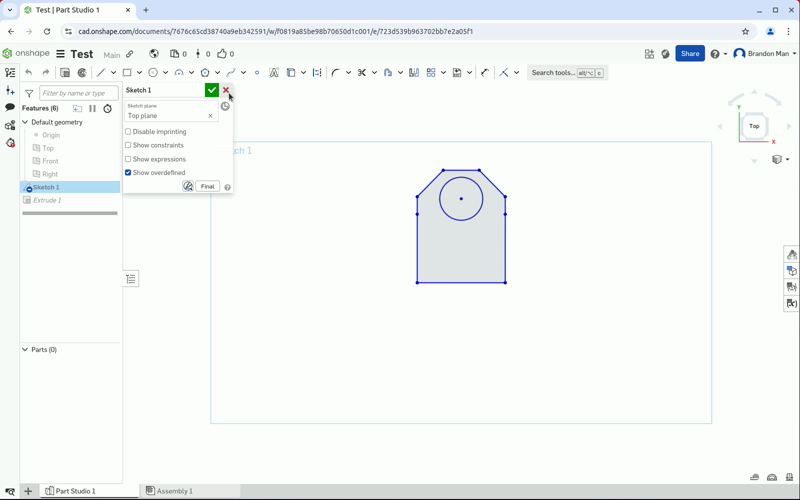
click(229, 92)
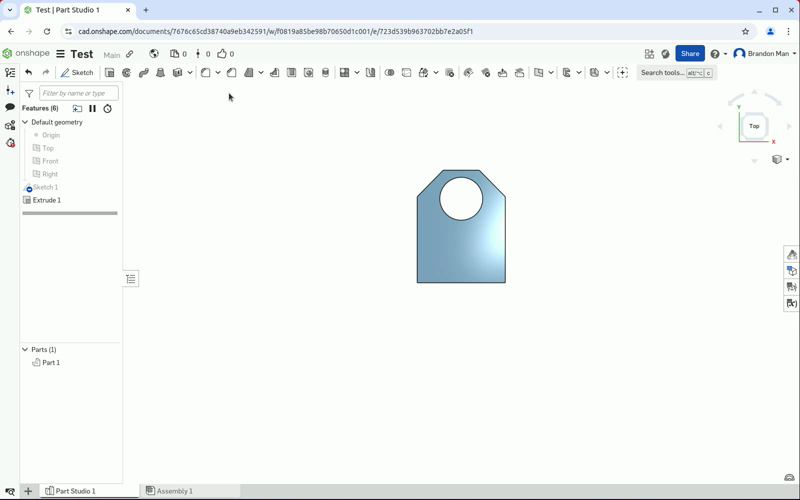
mouse_move(73, 352)
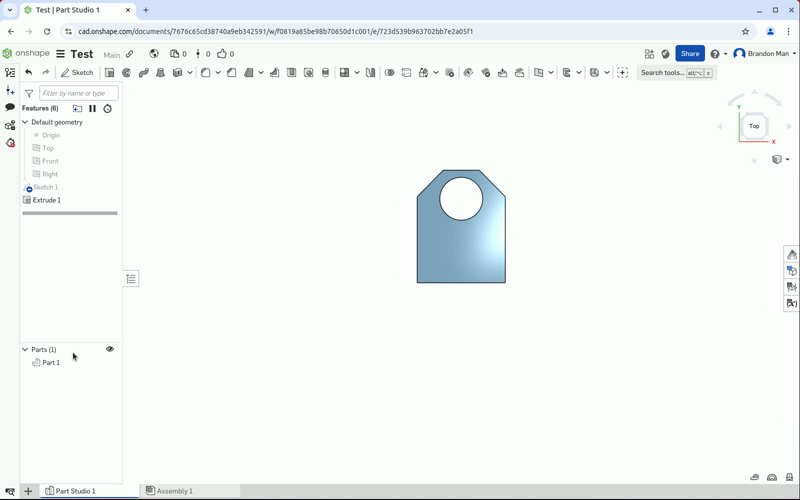
key(y)
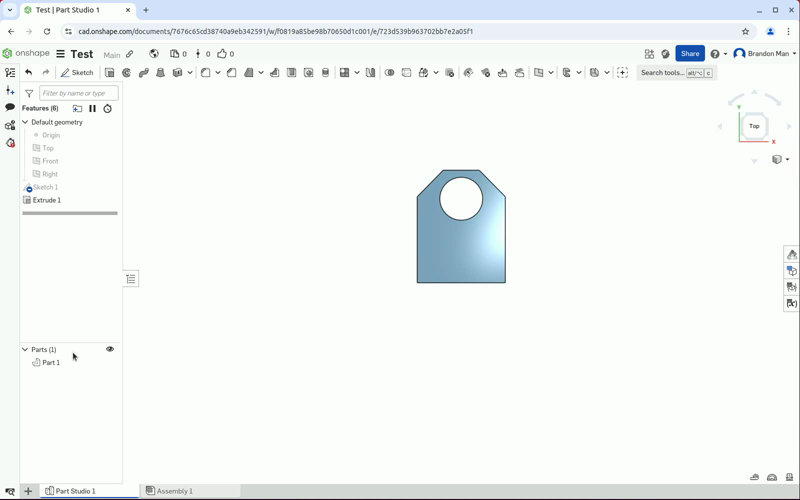
key(shift+p)
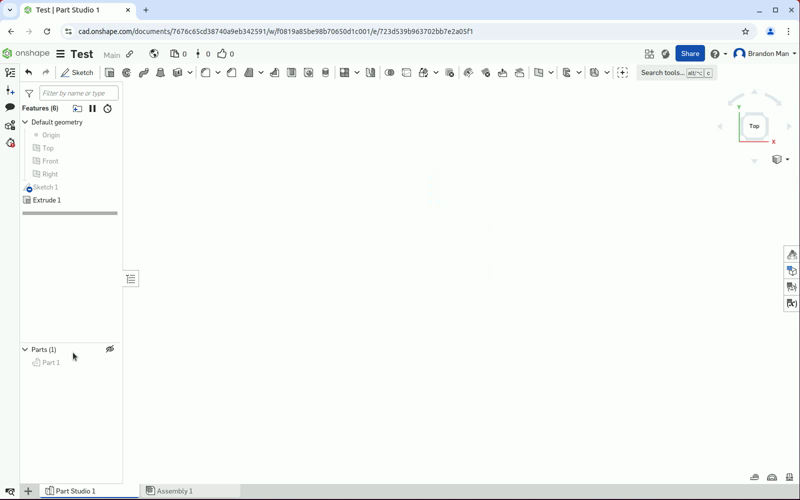
key(space)
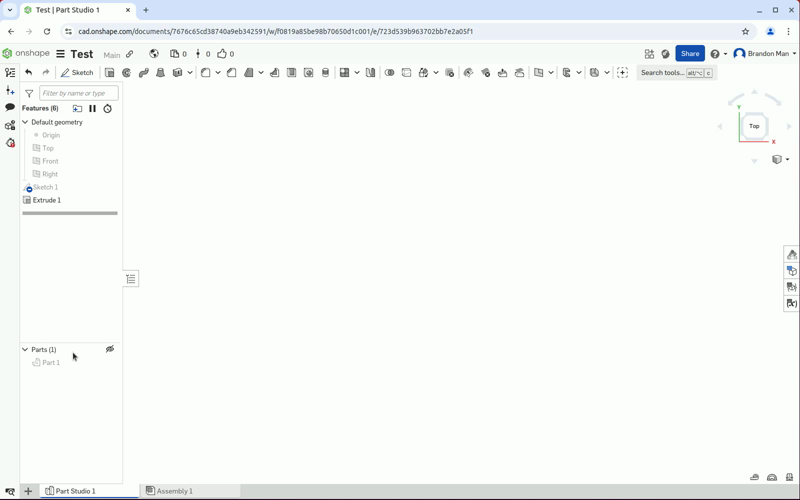
key_down(shift)
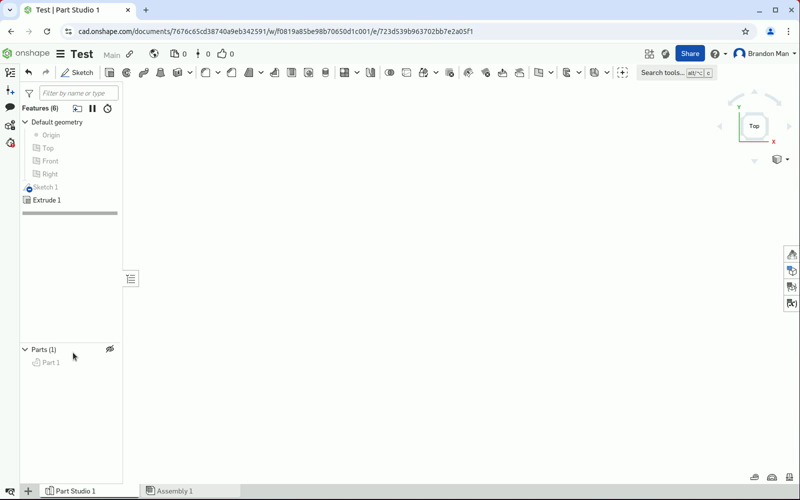
key(up)
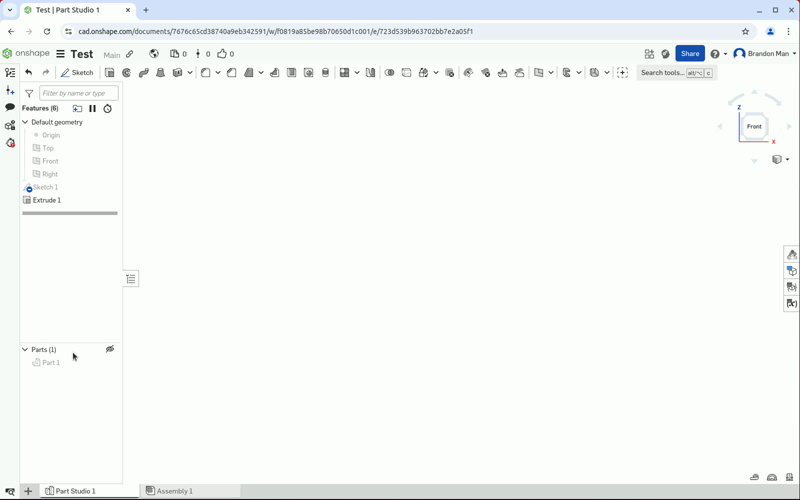
key_up(shift)
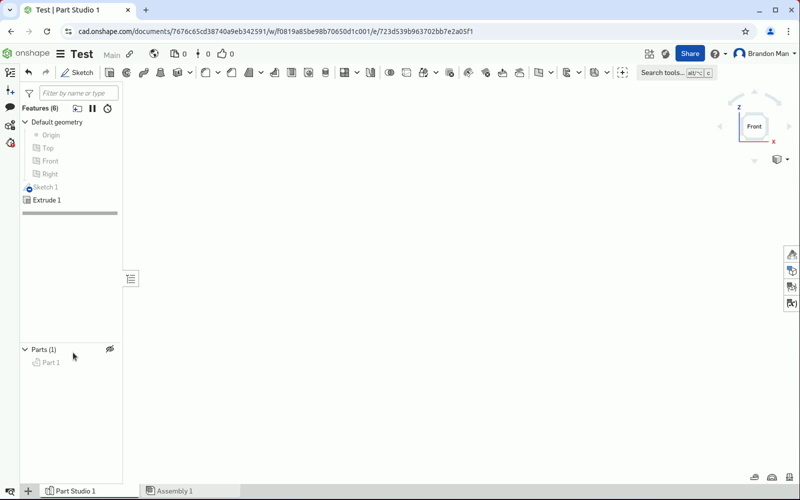
key(space)
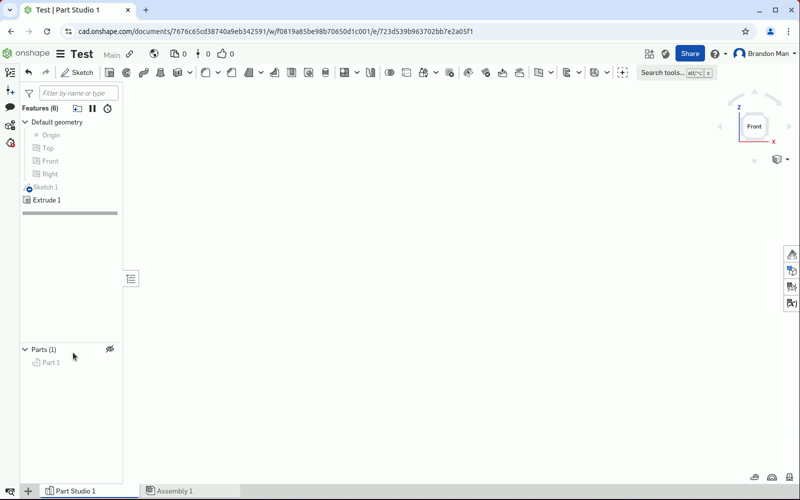
key_down(shift)
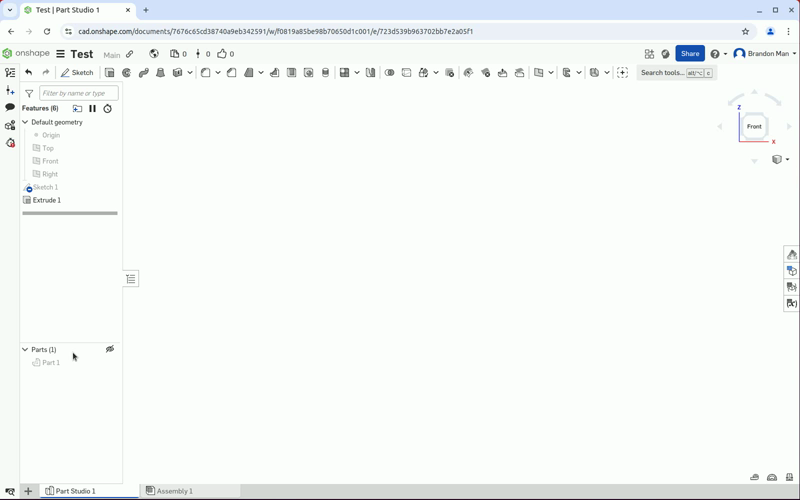
key(left)
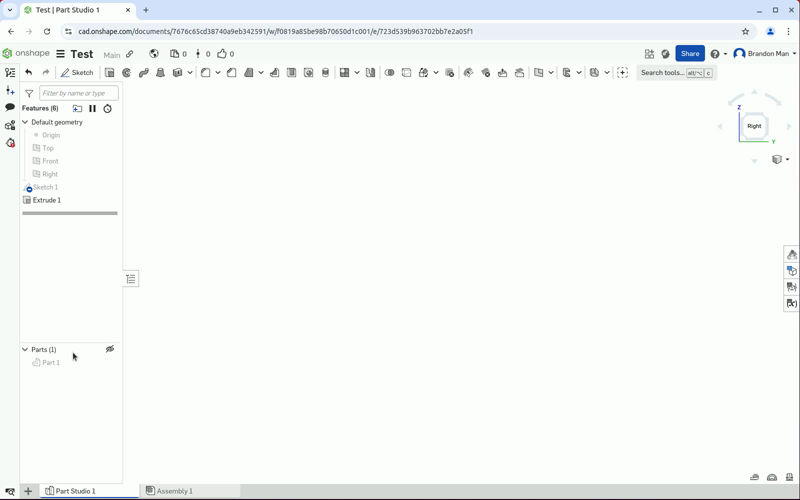
key_up(shift)
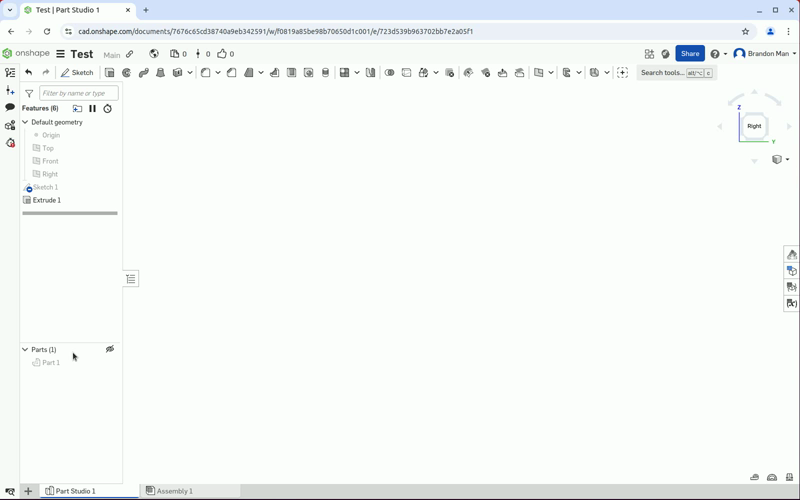
mouse_move(73, 352)
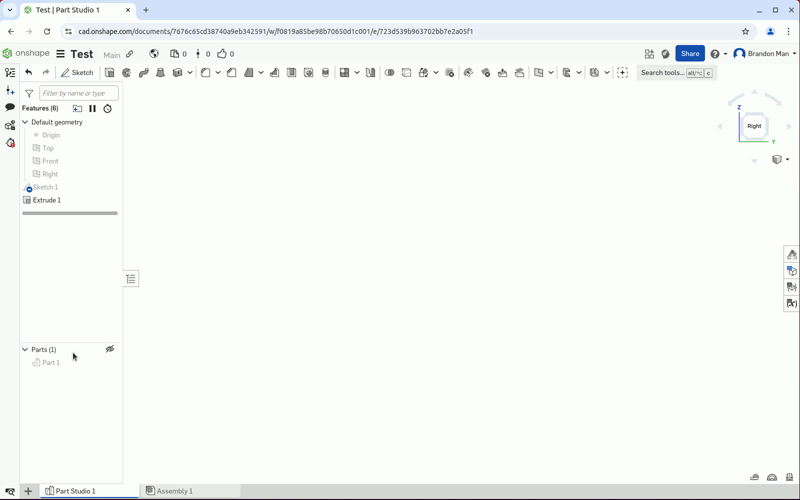
key(shift+y)
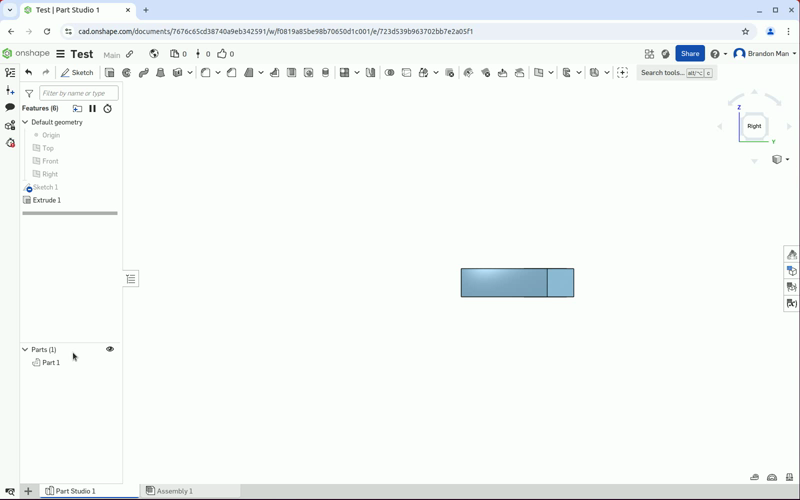
mouse_move(541, 75)
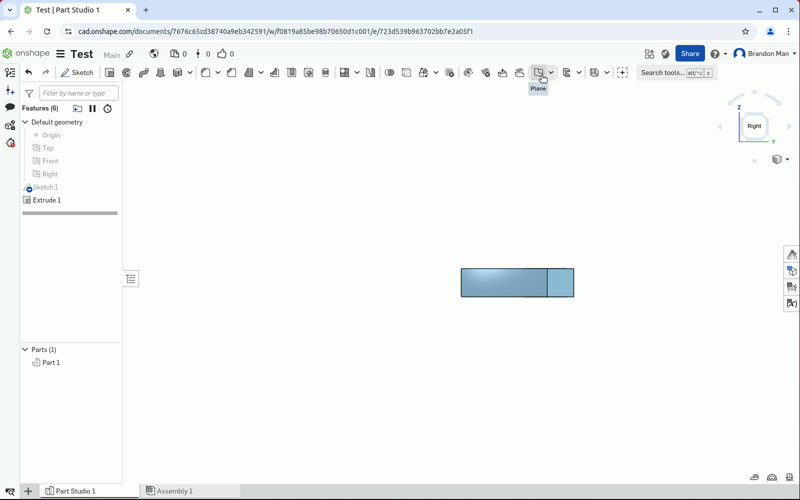
click(541, 75)
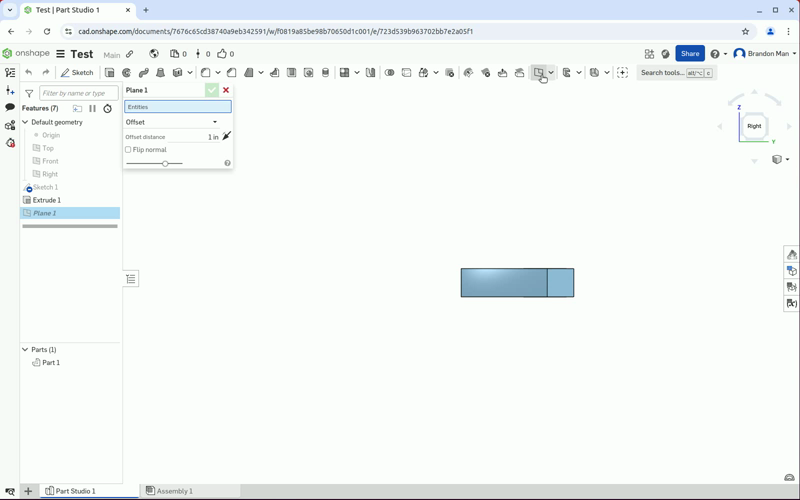
mouse_move(73, 176)
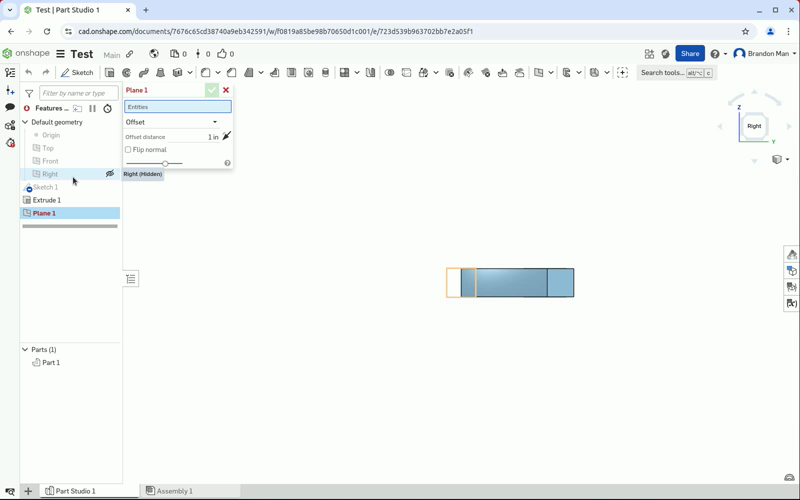
click(73, 176)
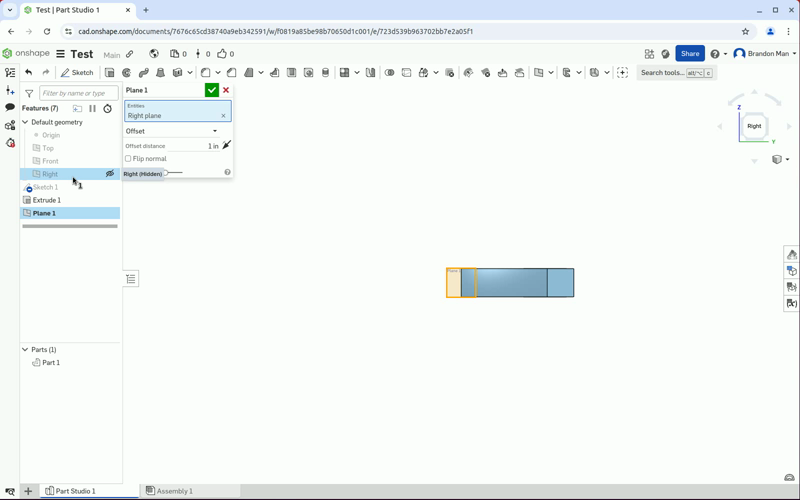
key(tab, 2)
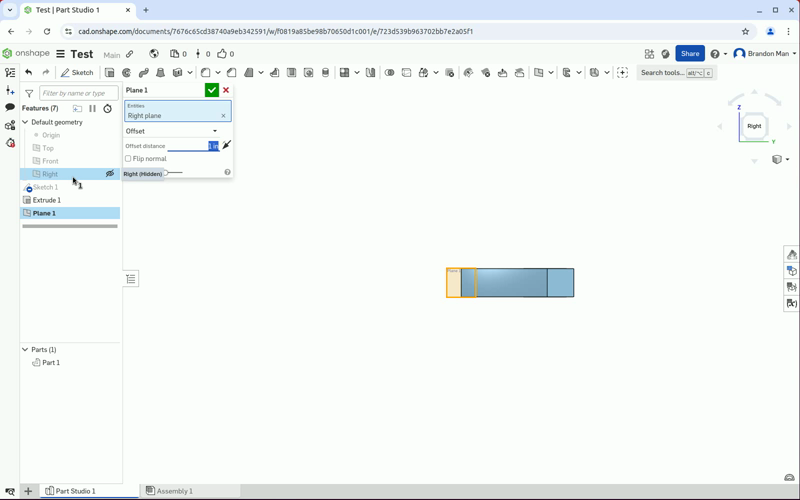
text(8.904)
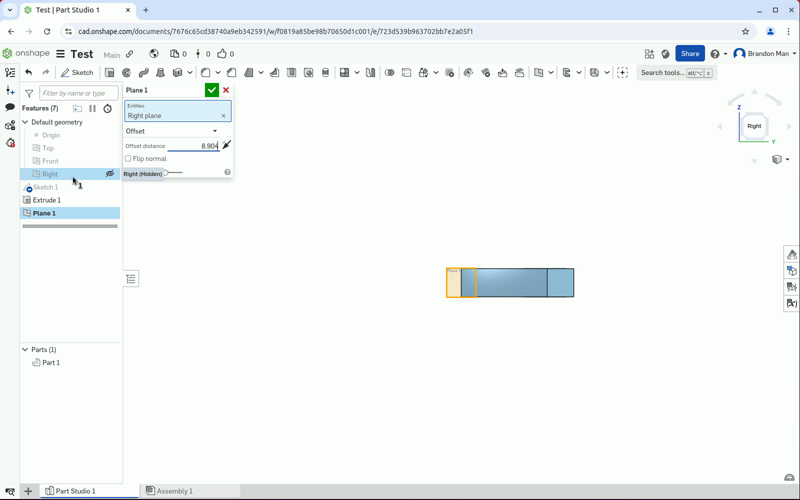
key(enter, 2)
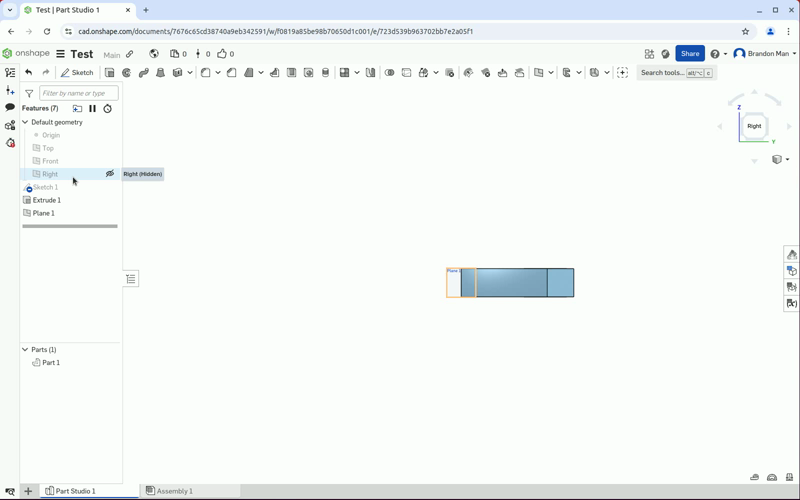
key(shift+s)
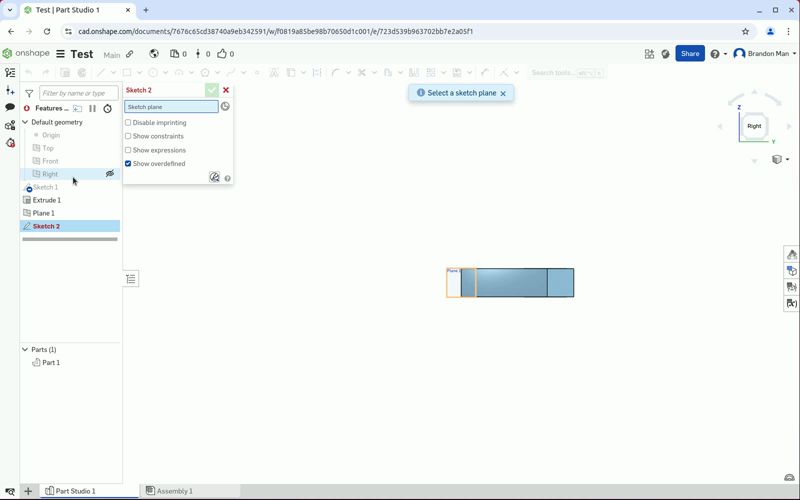
mouse_move(73, 215)
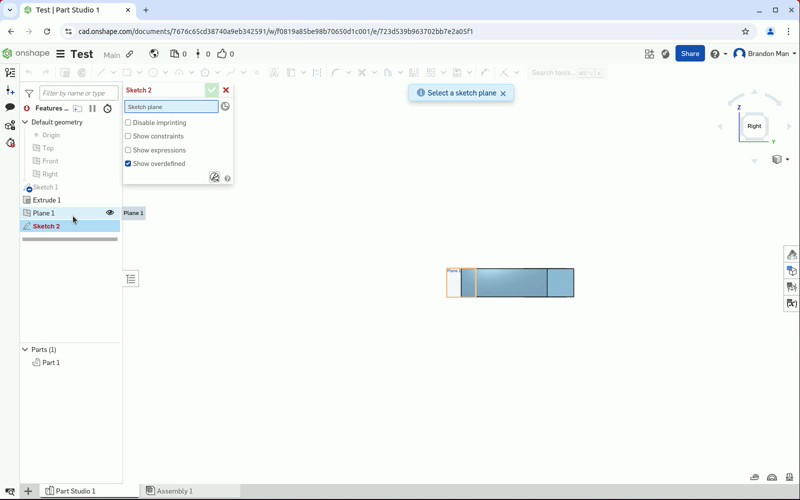
click(73, 215)
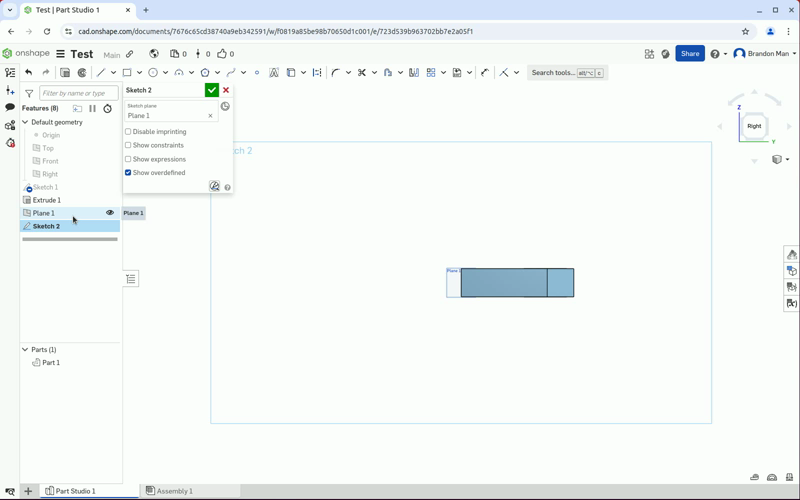
mouse_move(73, 352)
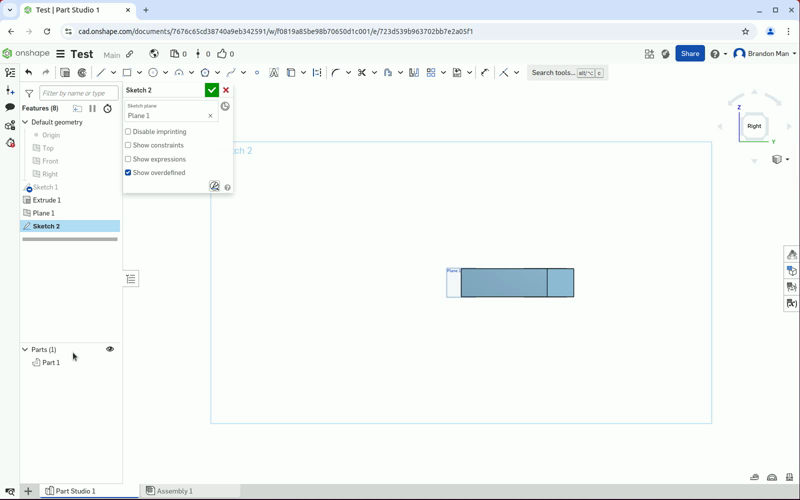
key(y)
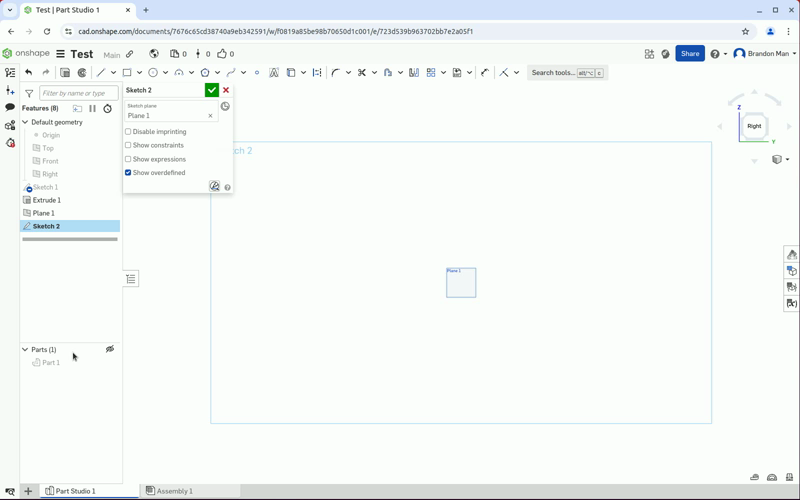
key(a)
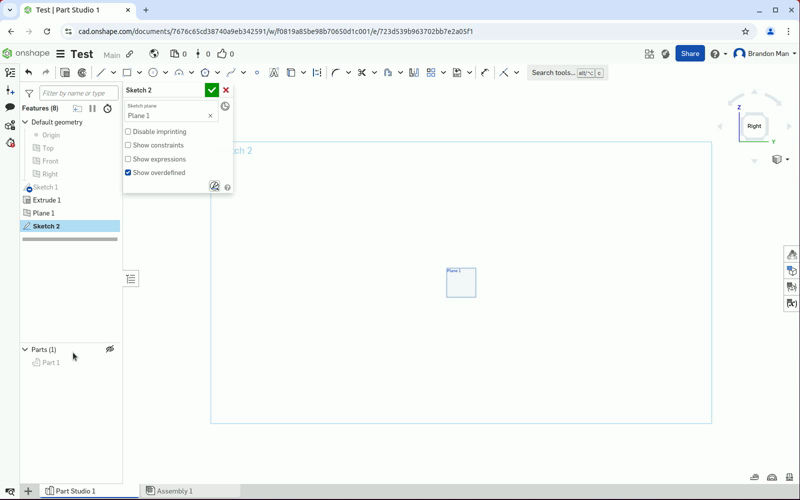
key_down(shift)
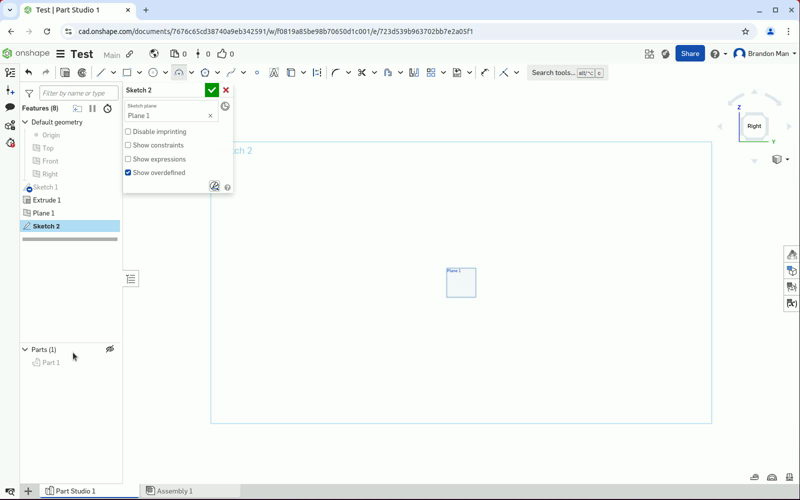
mouse_move(468, 268)
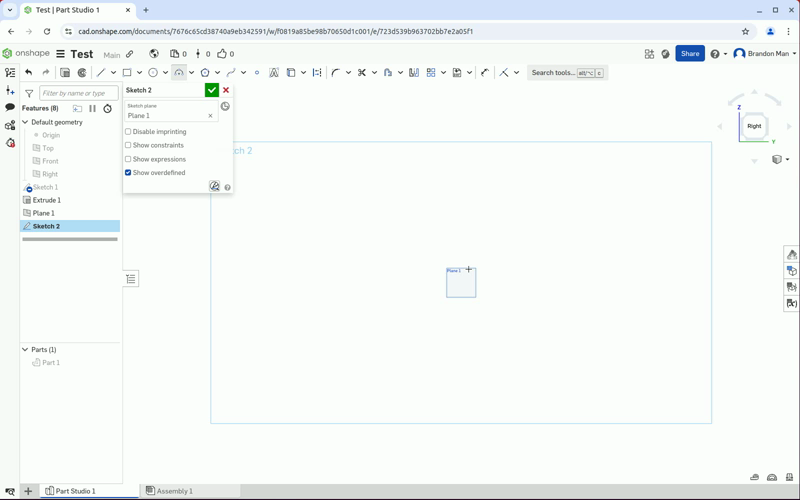
click(468, 268)
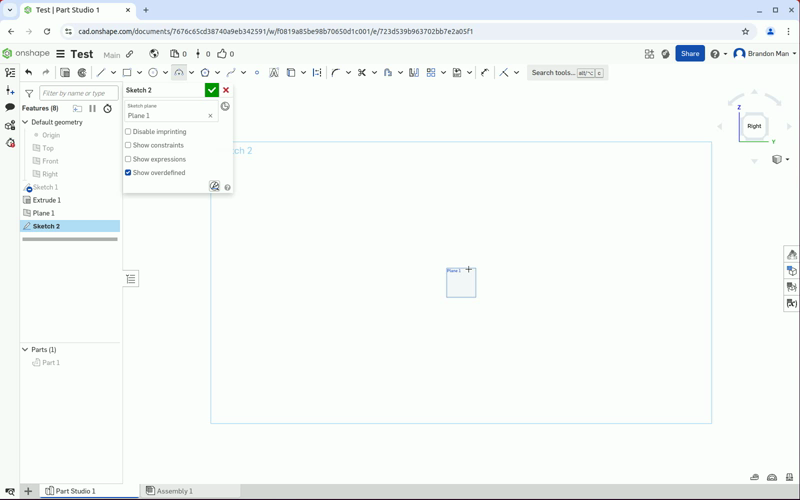
key_up(shift)
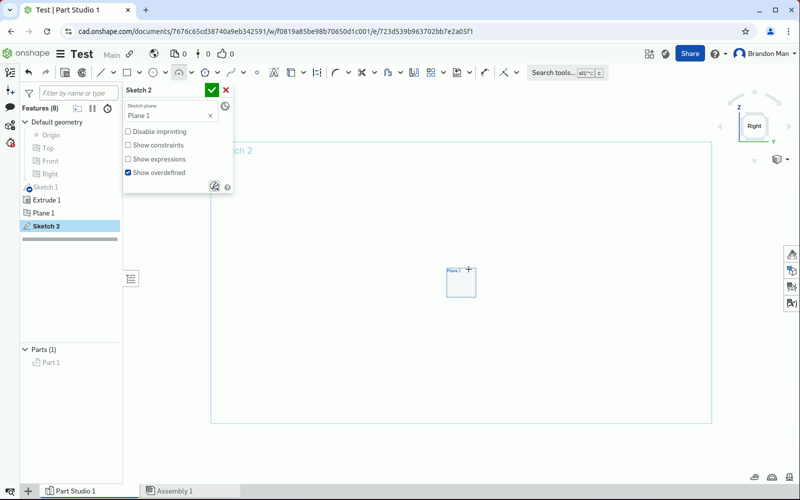
key_down(shift)
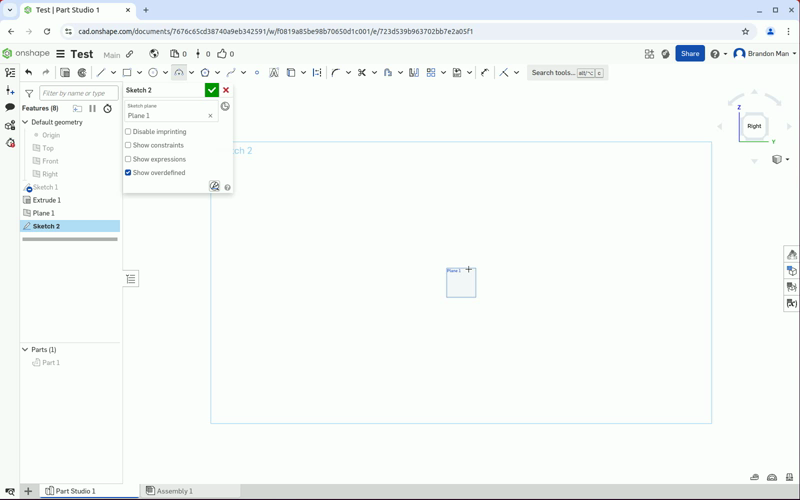
mouse_move(516, 268)
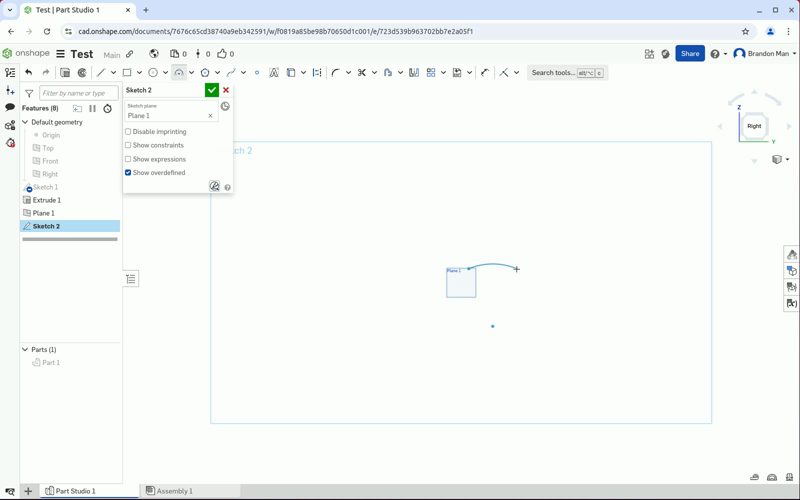
click(516, 268)
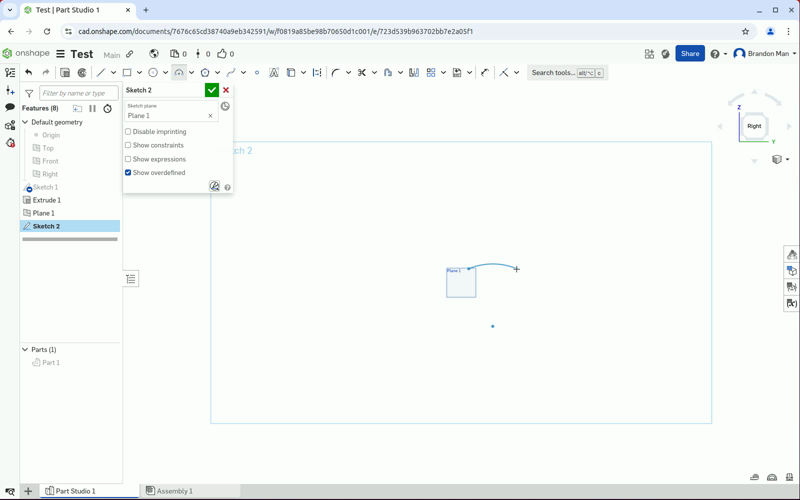
mouse_move(492, 292)
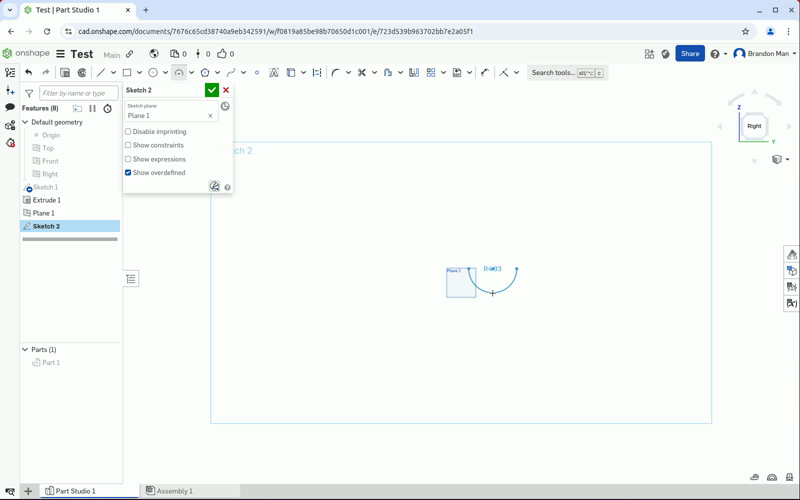
click(492, 292)
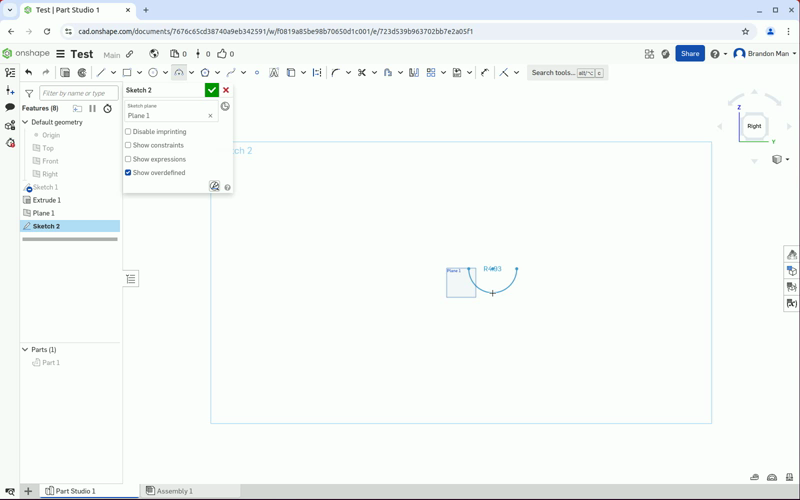
key_up(shift)
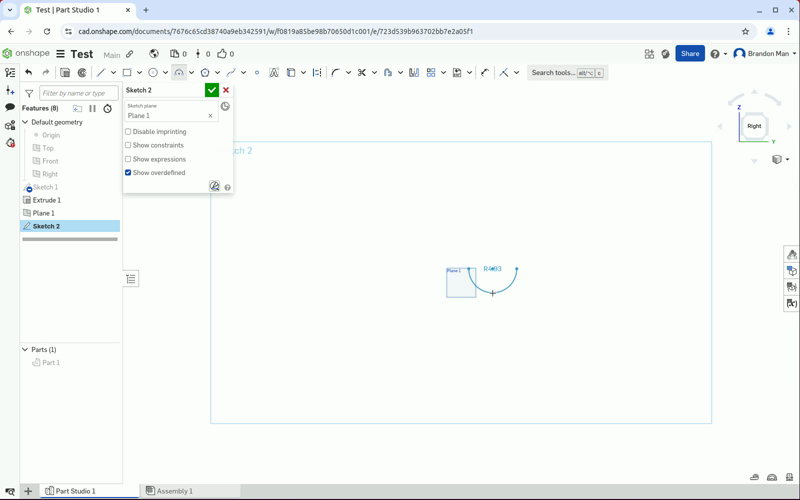
key(esc)
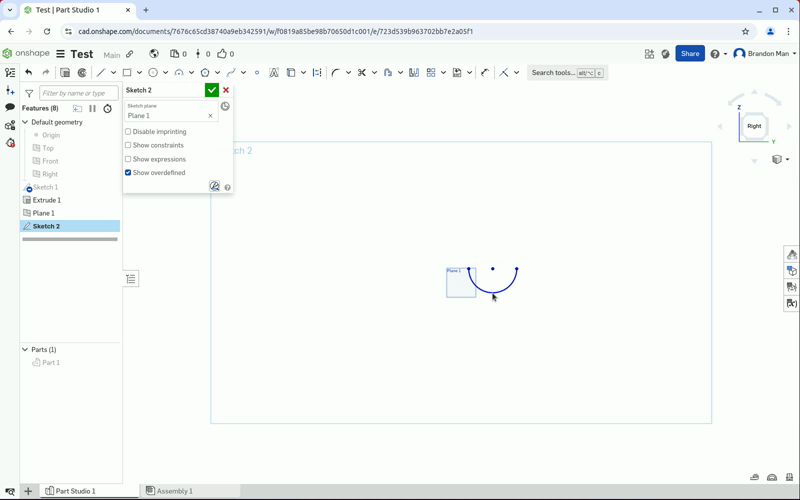
key(l)
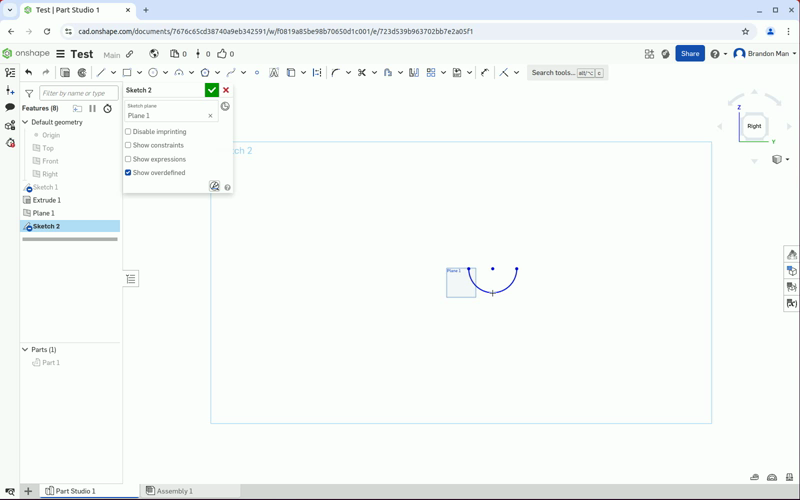
mouse_move(516, 268)
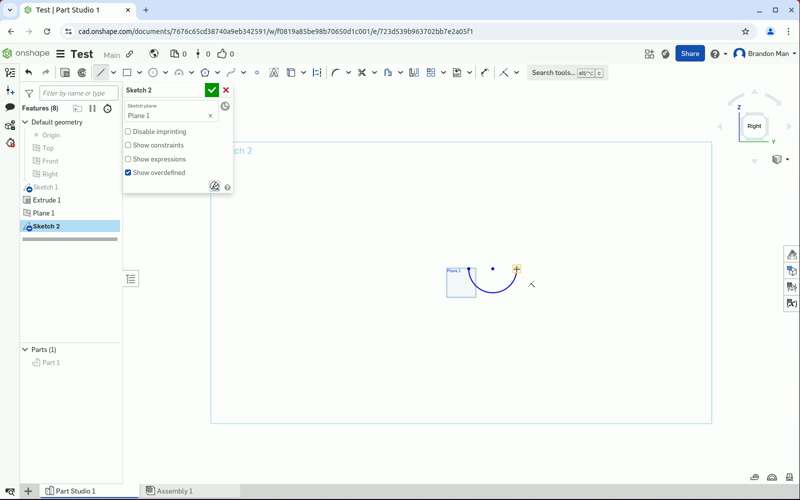
click(516, 268)
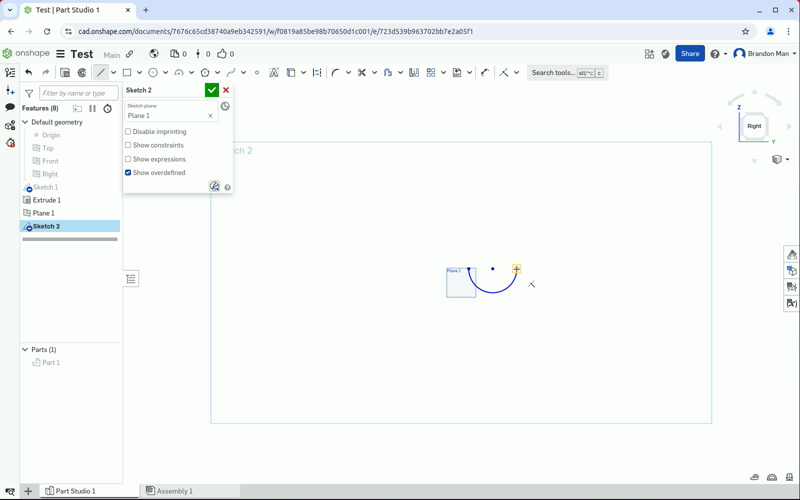
mouse_move(546, 268)
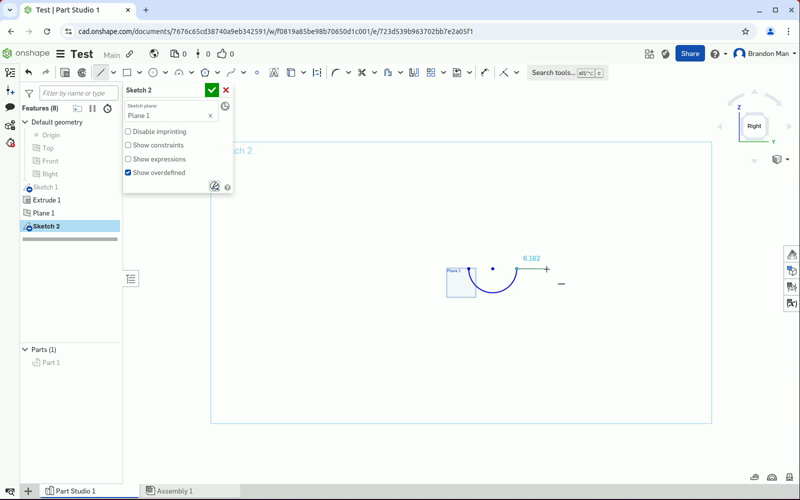
key_down(shift)
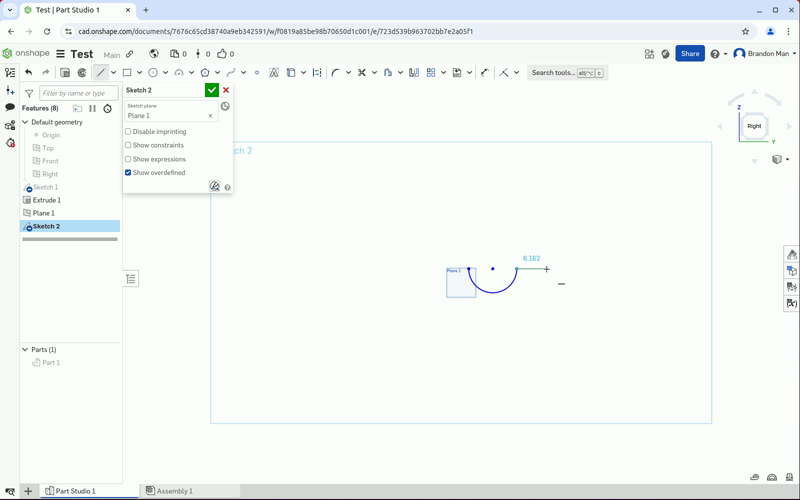
mouse_move(468, 268)
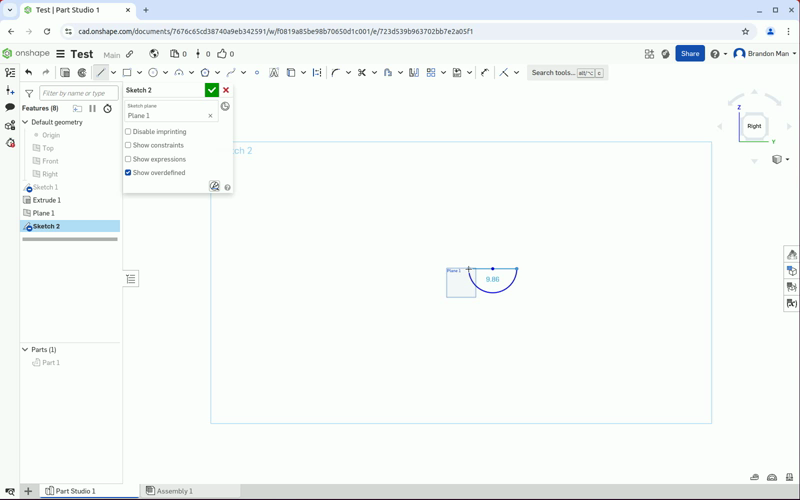
key_up(shift)
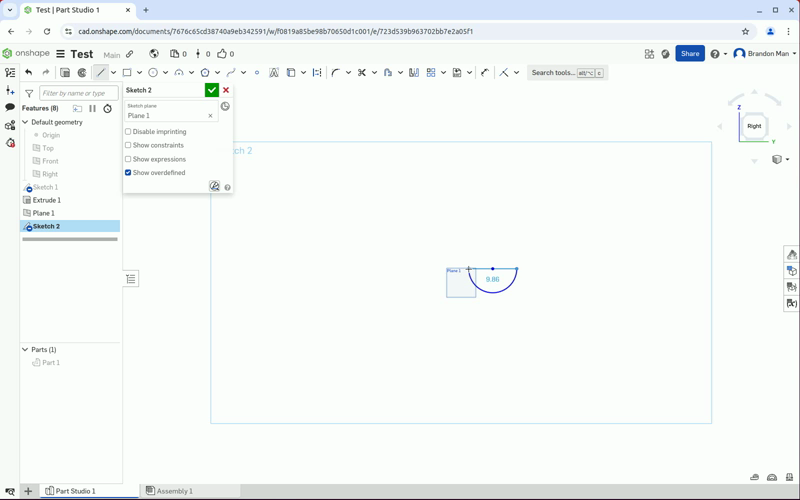
click(468, 268)
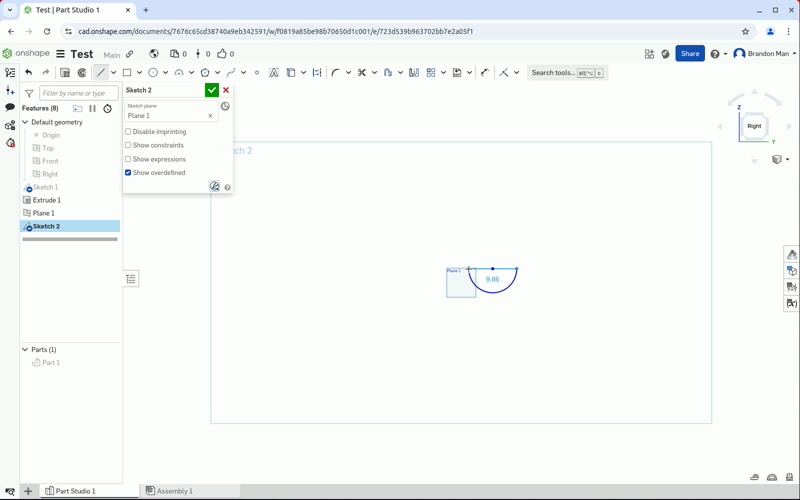
key(esc)
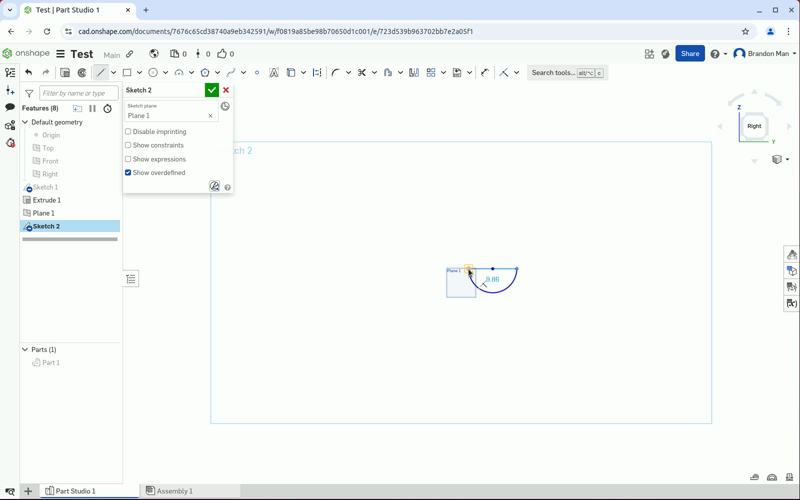
mouse_move(498, 277)
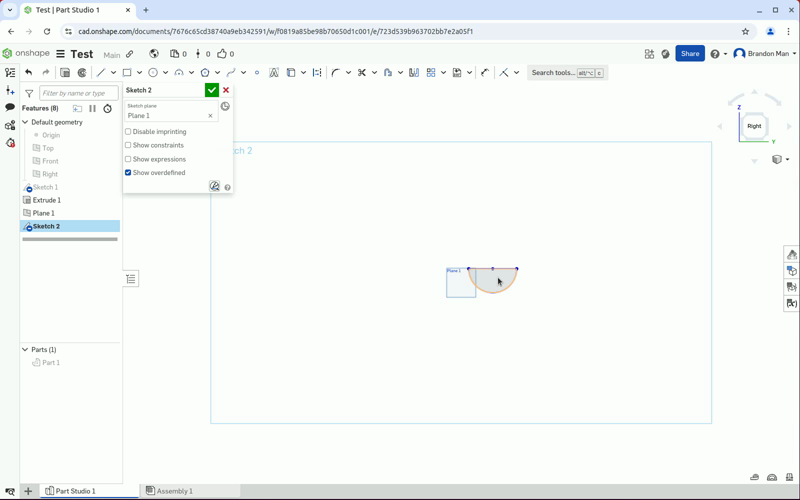
scroll(6)
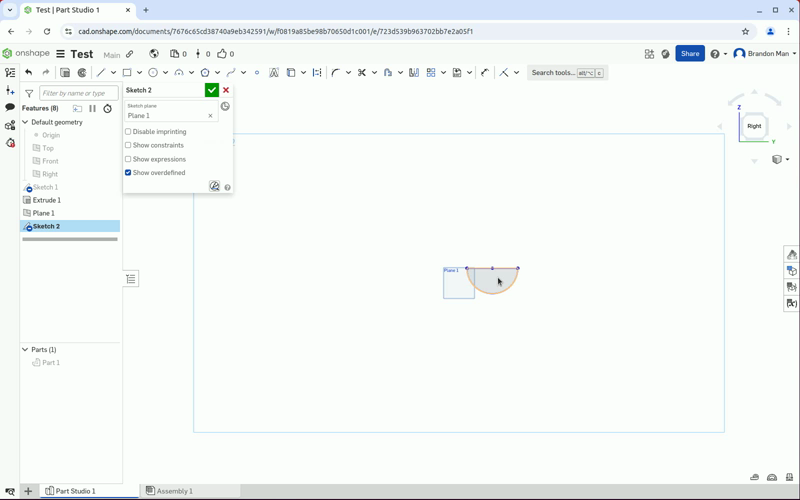
scroll(6)
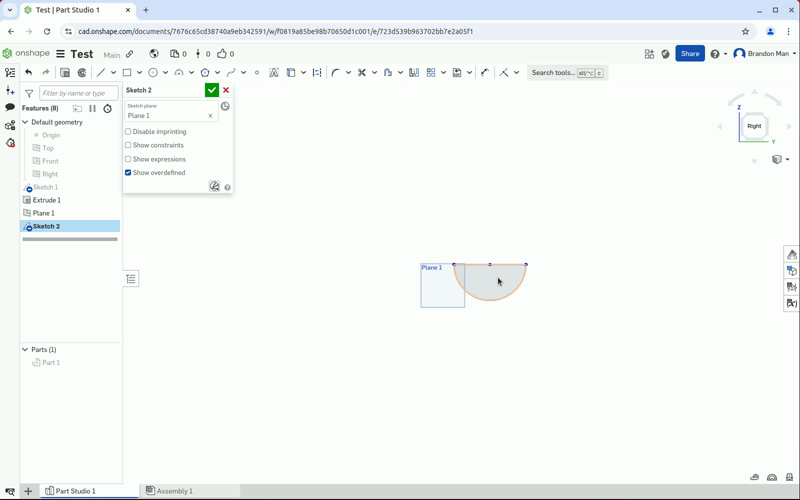
scroll(6)
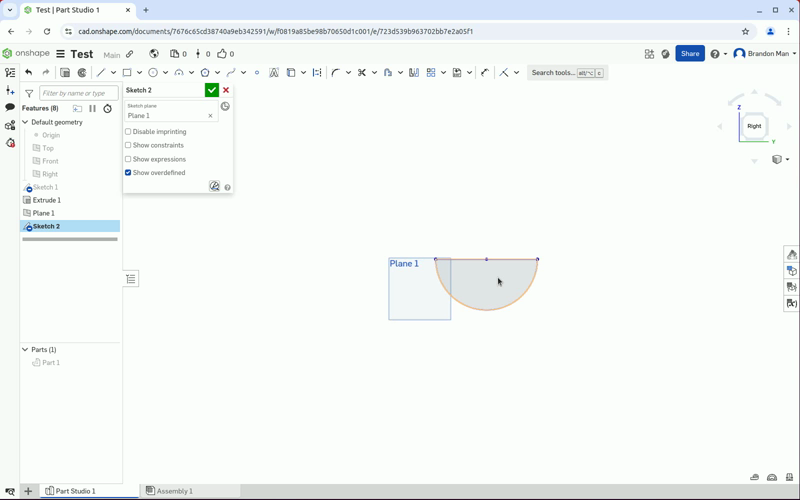
scroll(6)
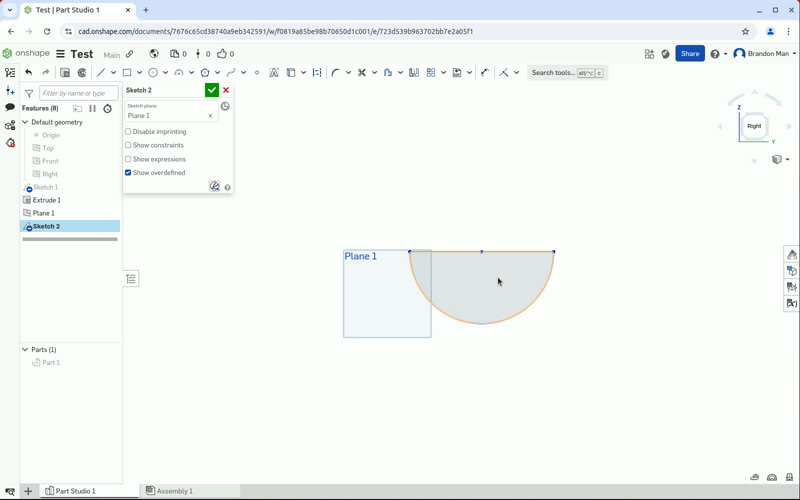
scroll(6)
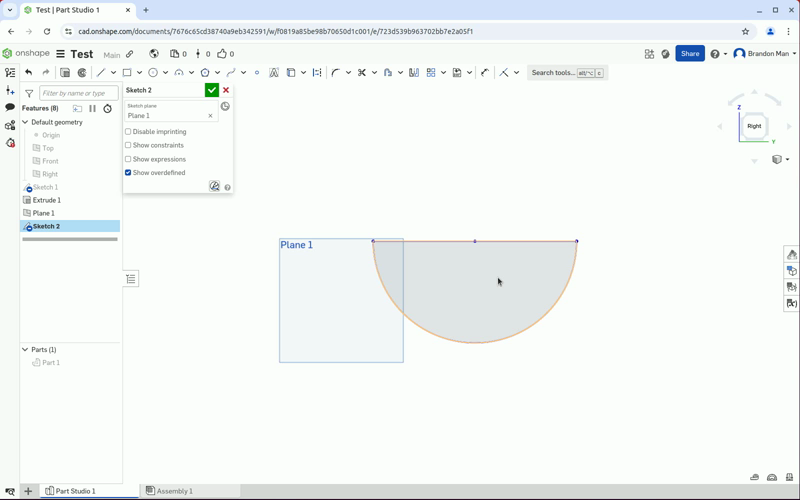
scroll(6)
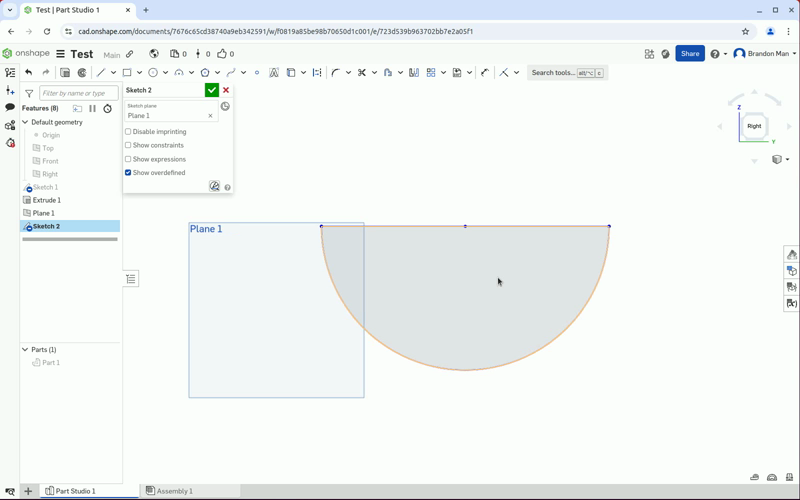
scroll(6)
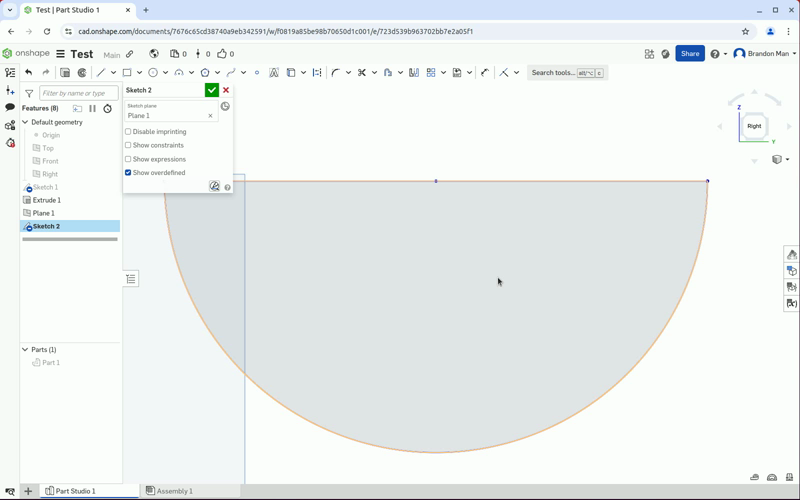
click(498, 277)
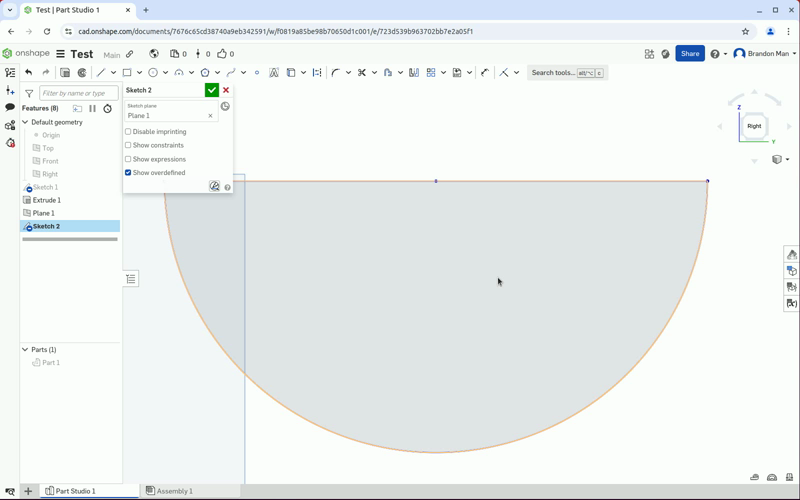
scroll(-6)
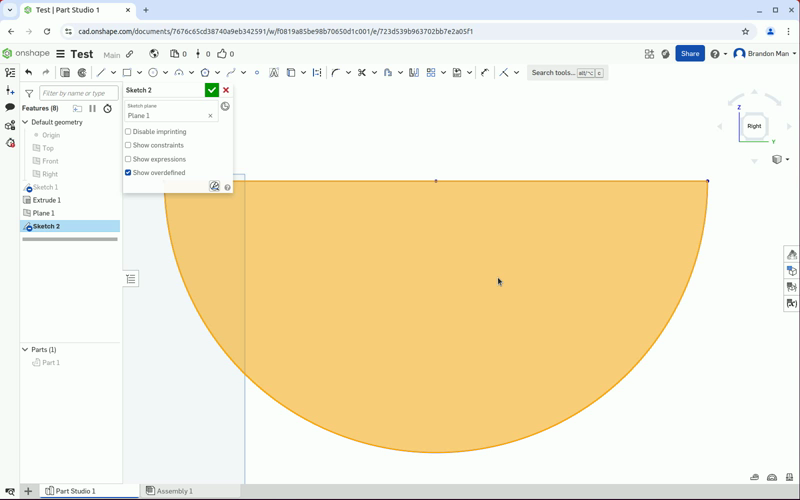
scroll(-6)
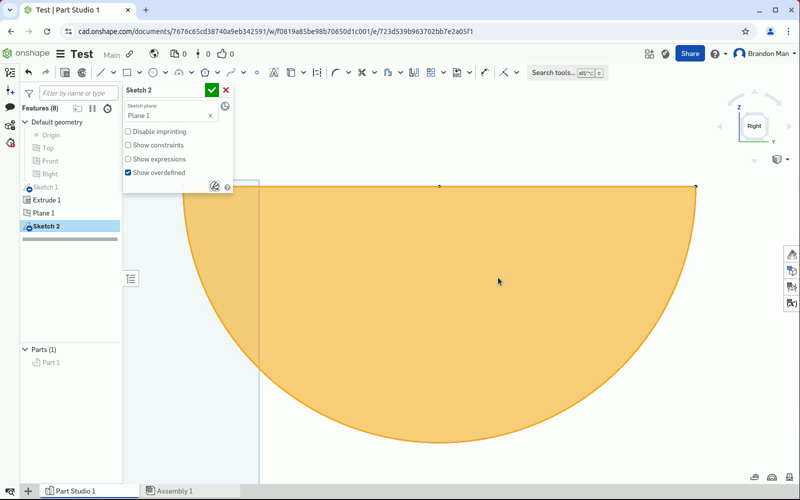
scroll(-6)
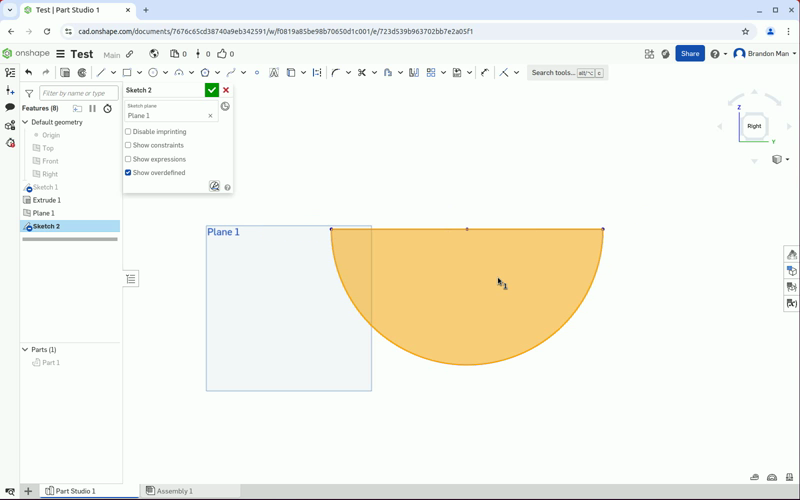
scroll(-6)
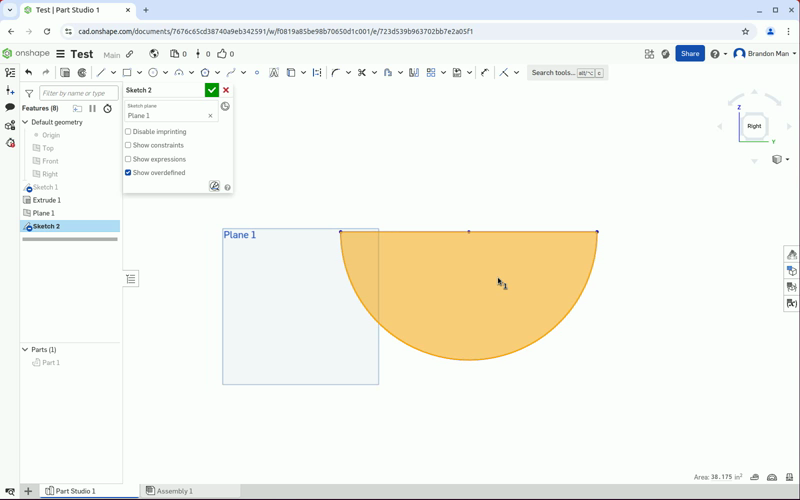
scroll(-6)
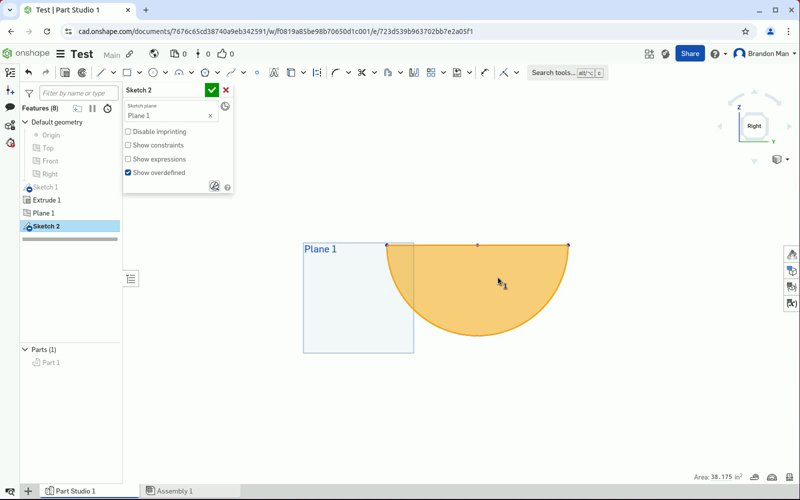
scroll(-6)
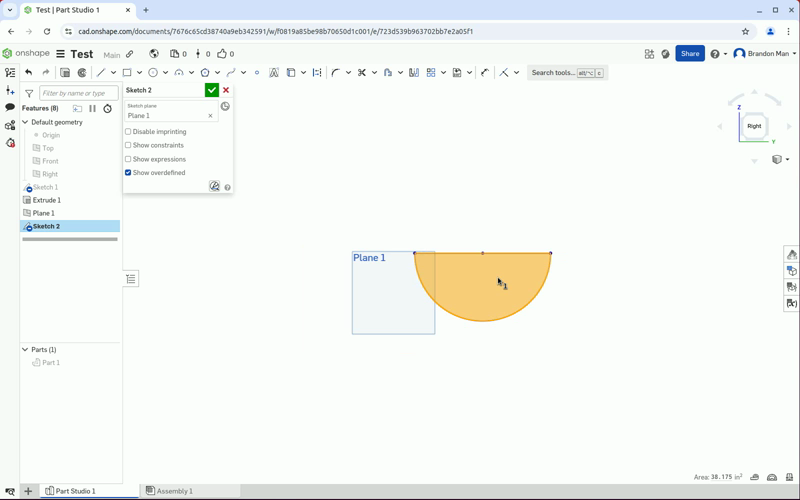
scroll(-6)
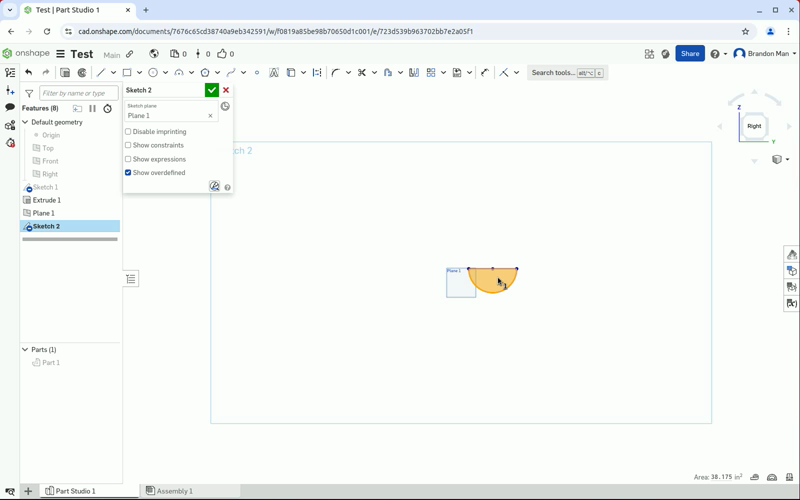
mouse_move(73, 352)
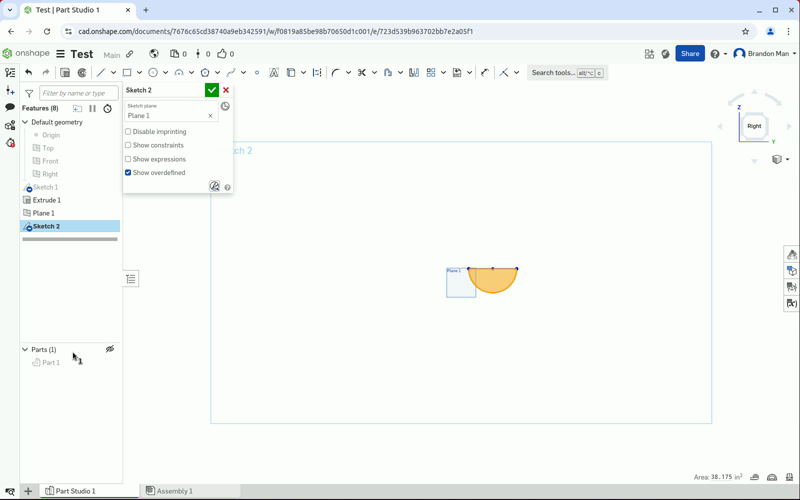
key(shift+y)
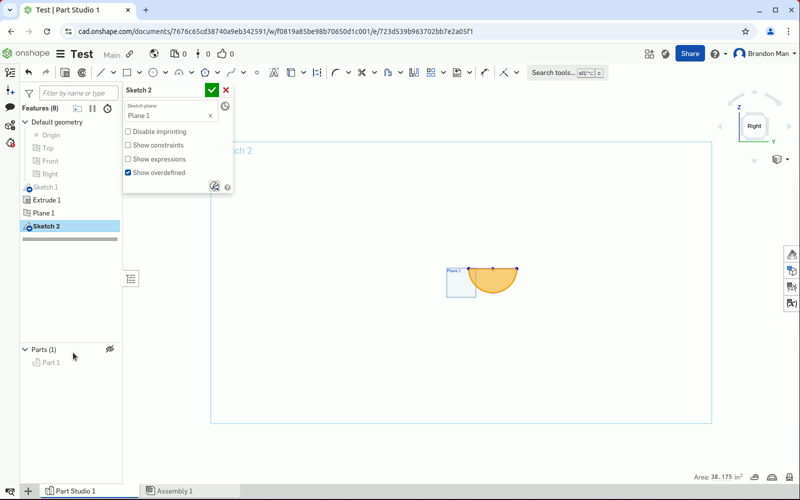
key(shift+e)
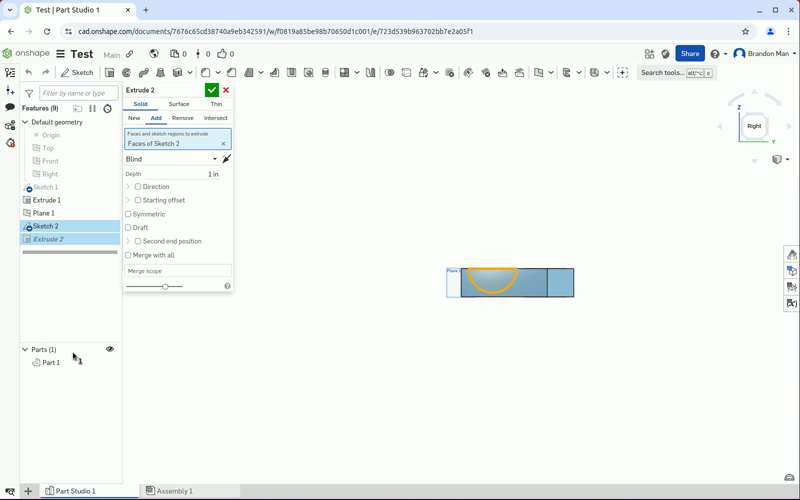
mouse_move(143, 106)
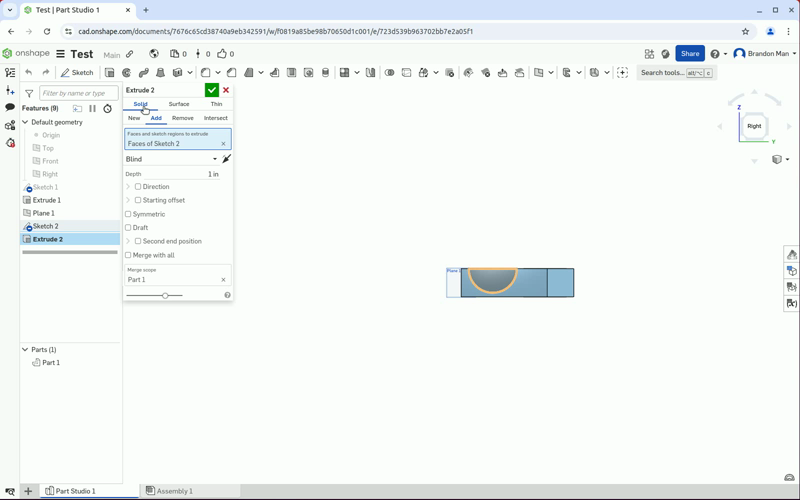
click(143, 106)
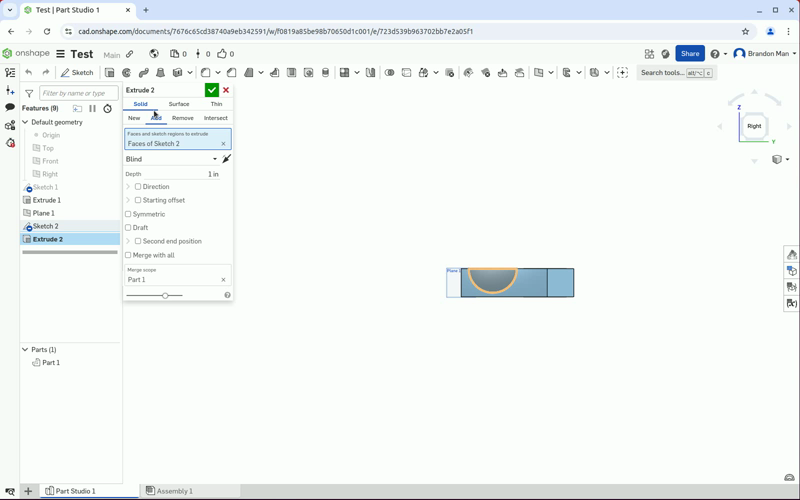
mouse_move(186, 120)
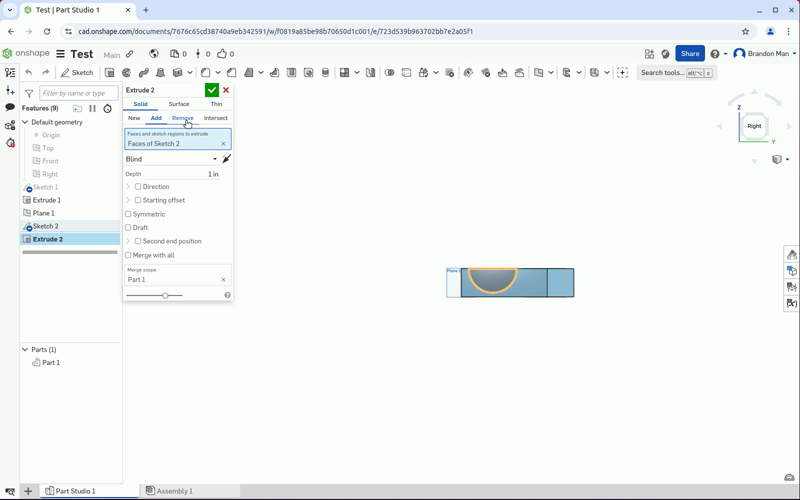
click(186, 120)
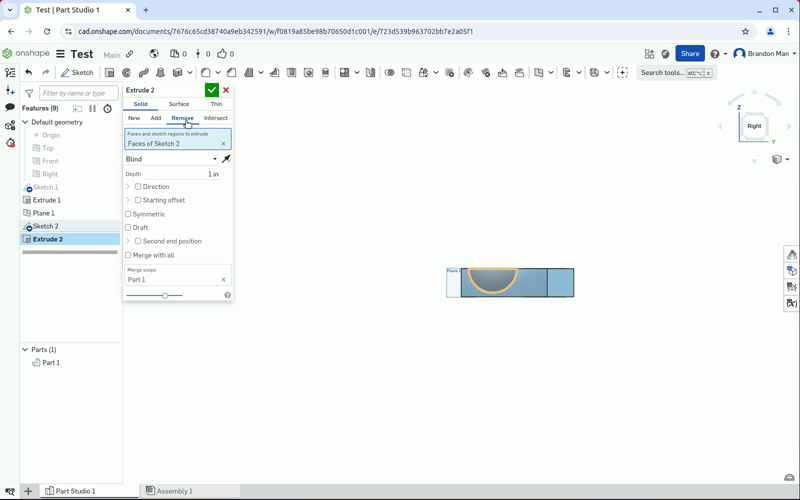
key(tab, 4)
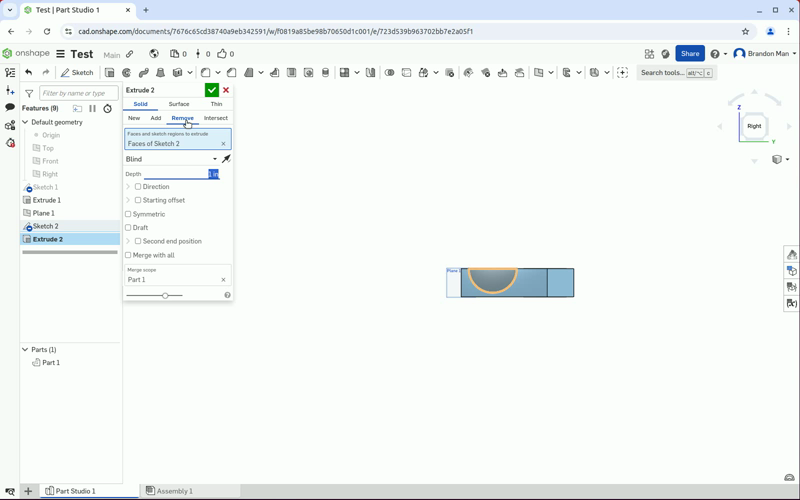
text(17.813)
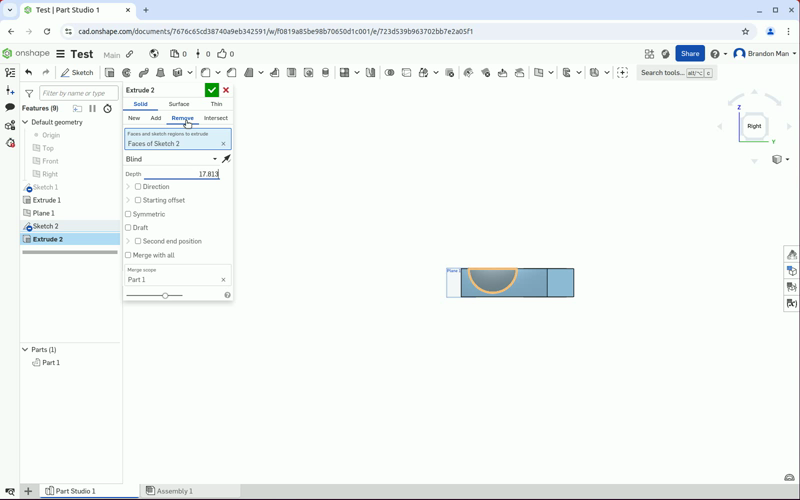
key(tab, 6)
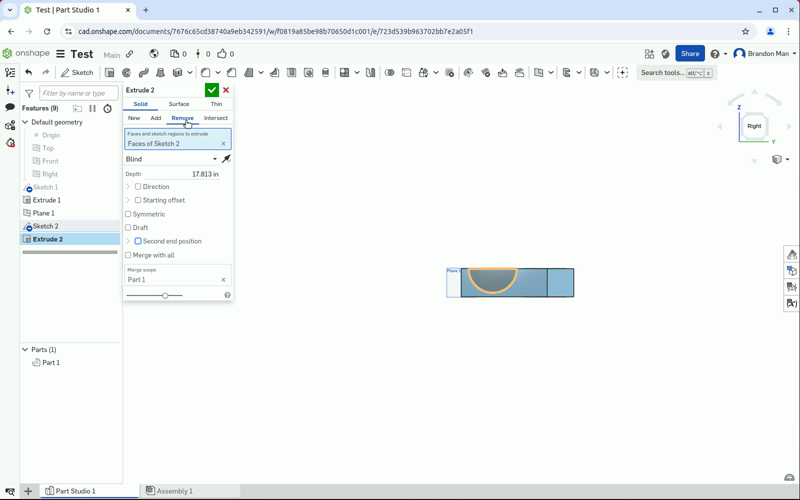
key(space)
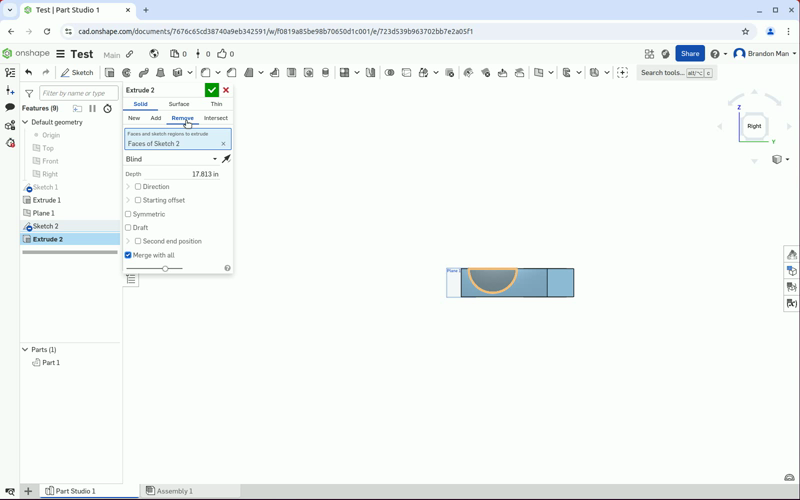
key(enter)
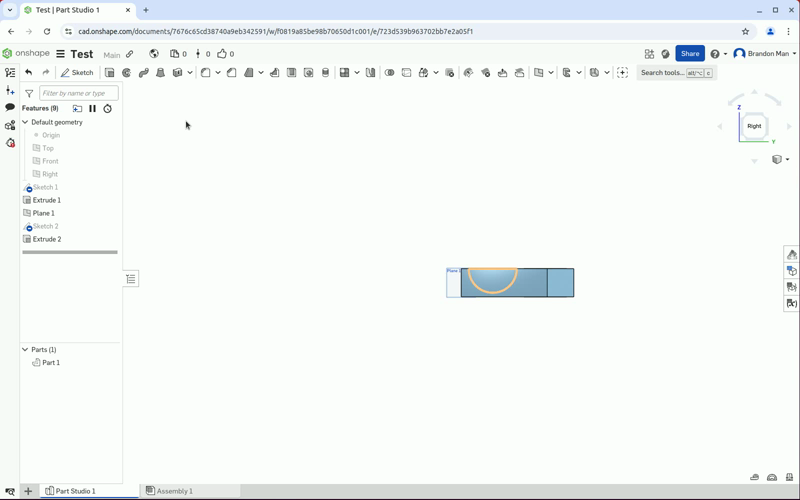
key(shift+h)
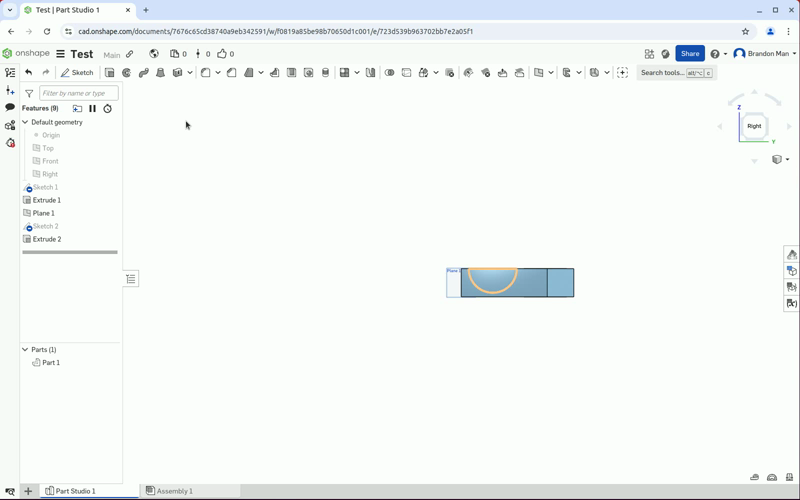
key(shift+h)
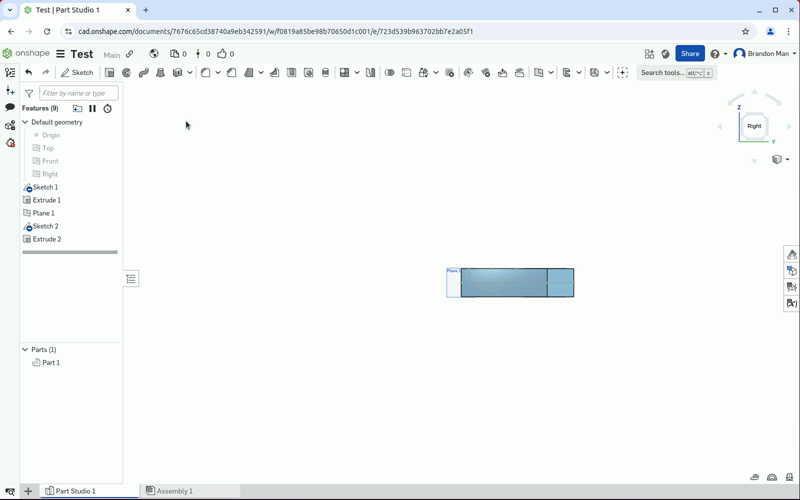
key(shift+7)
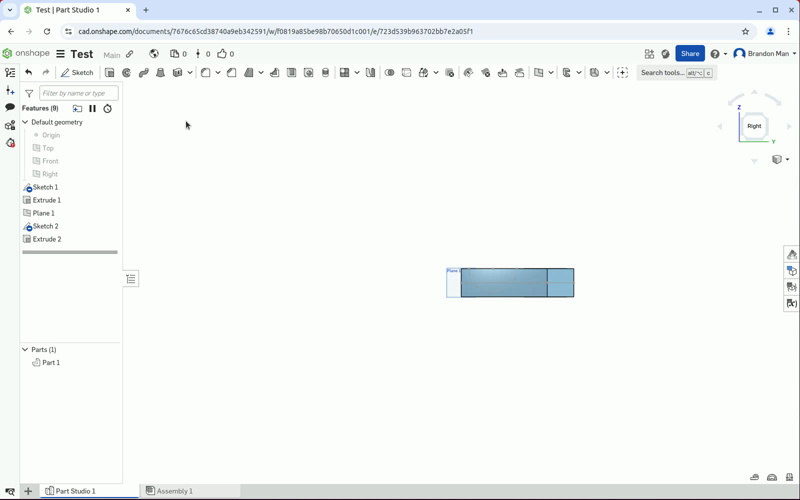
key(right, 2)
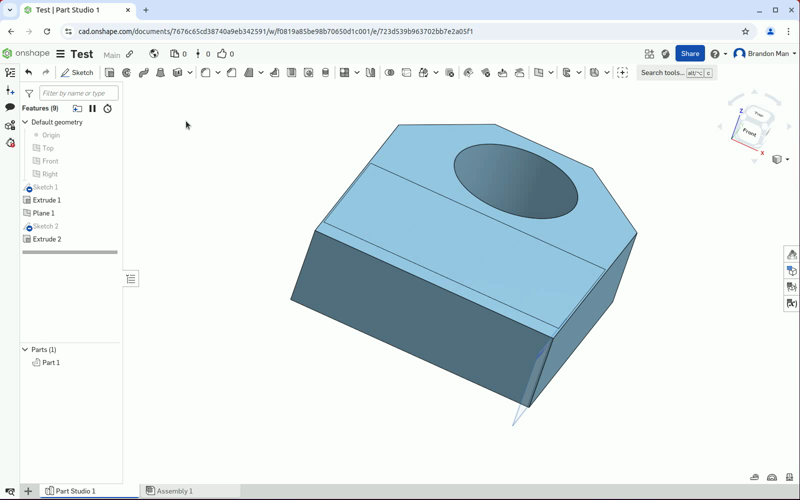
key(down, 2)
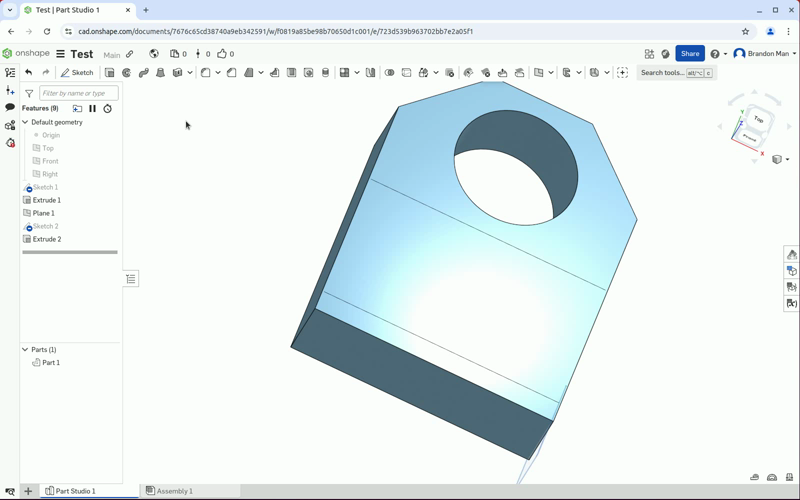
key(up, 2)
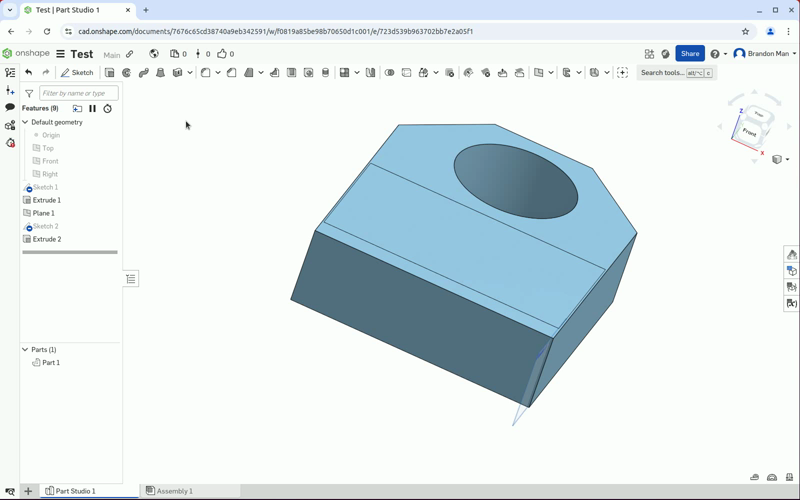
key(left, 2)
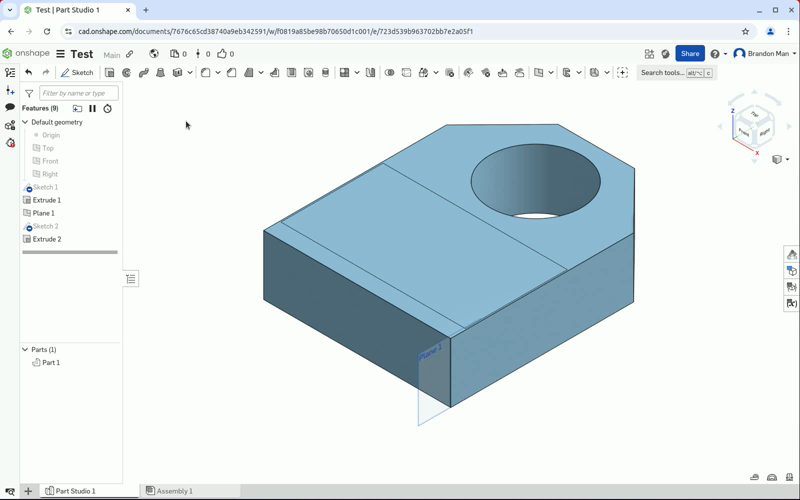
mouse_move(73, 189)
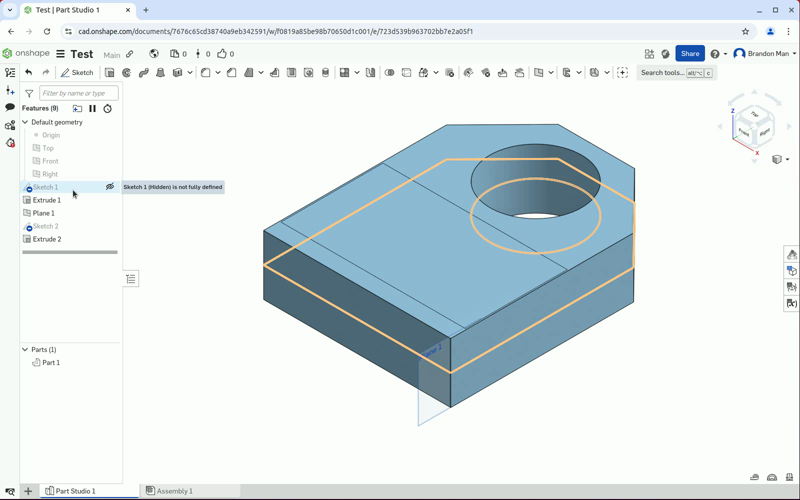
click(73, 189)